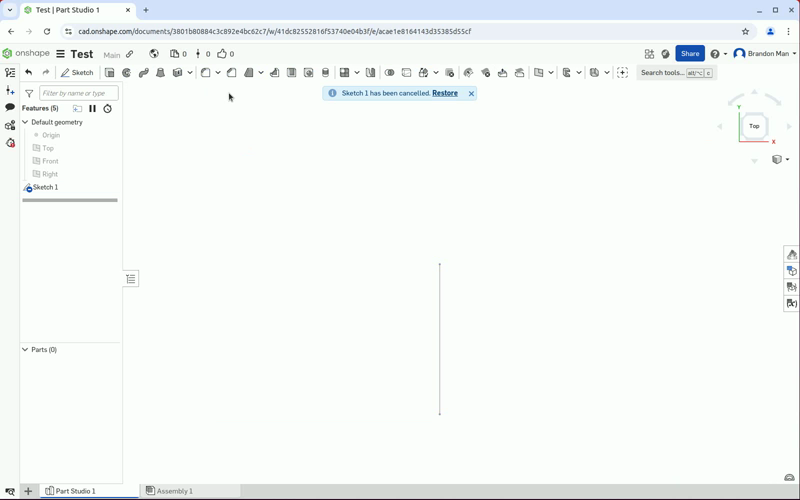
key(shift+h)
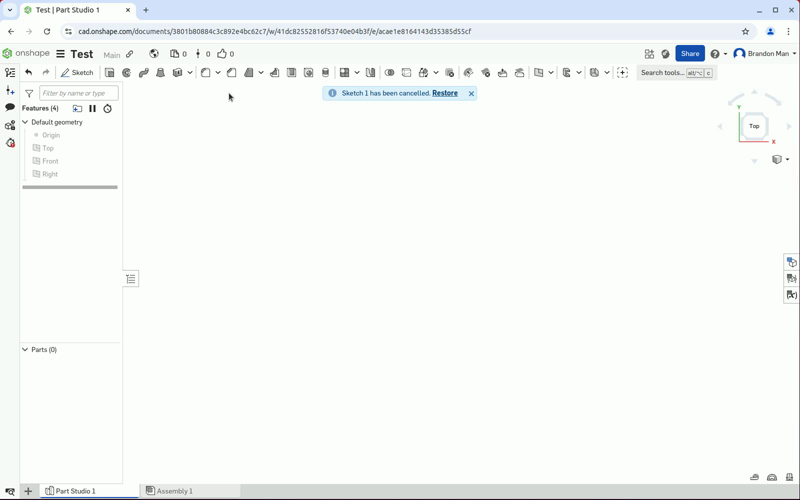
mouse_move(73, 352)
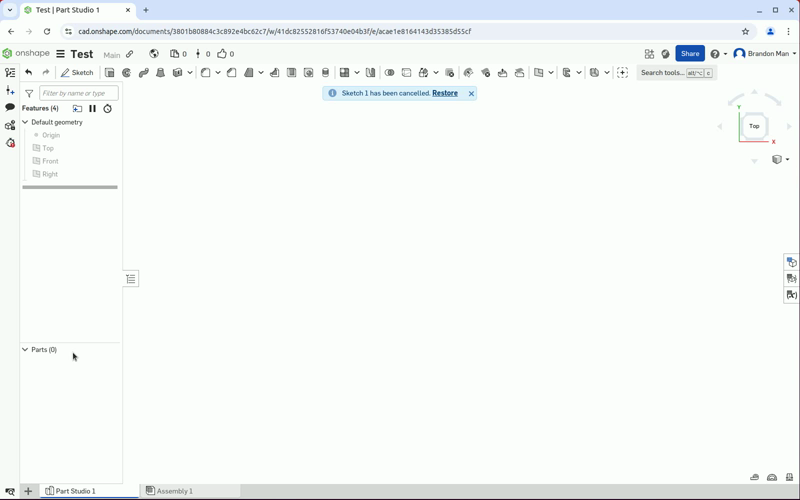
key(y)
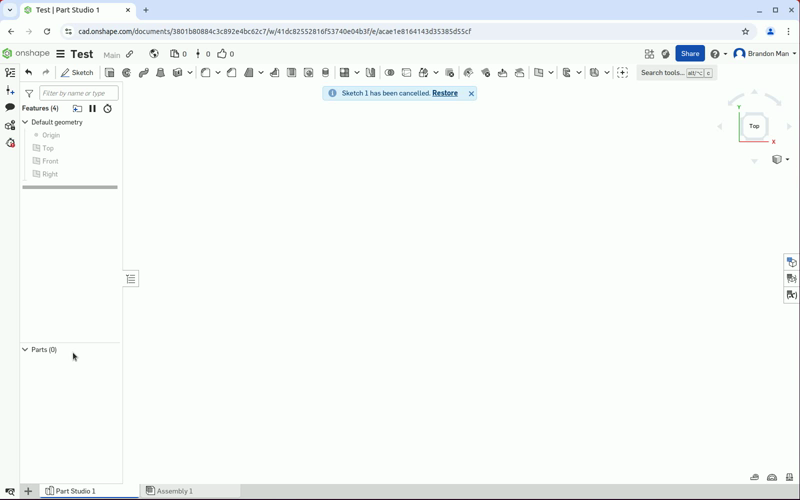
key(shift+p)
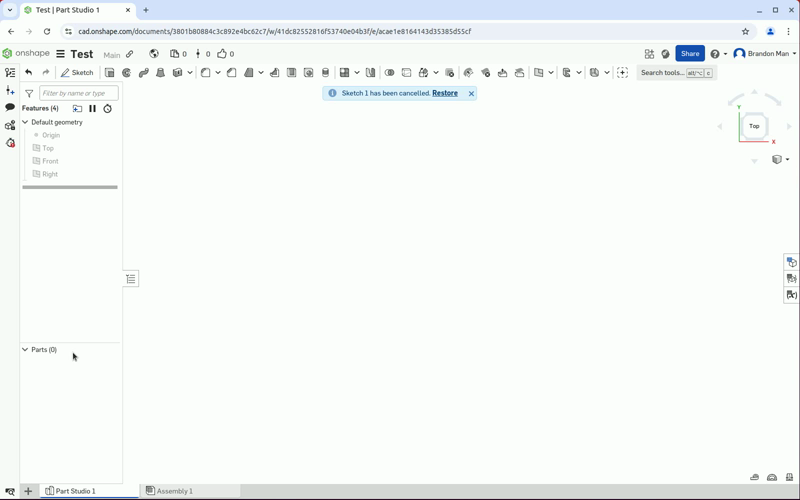
key(space)
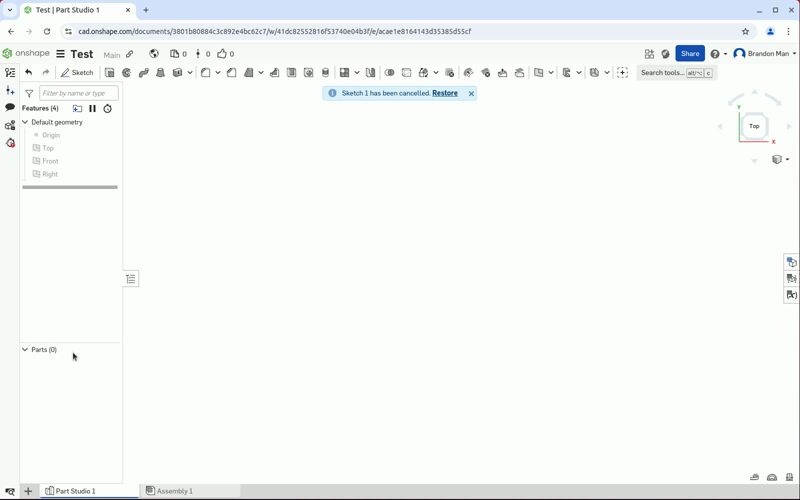
key_down(shift)
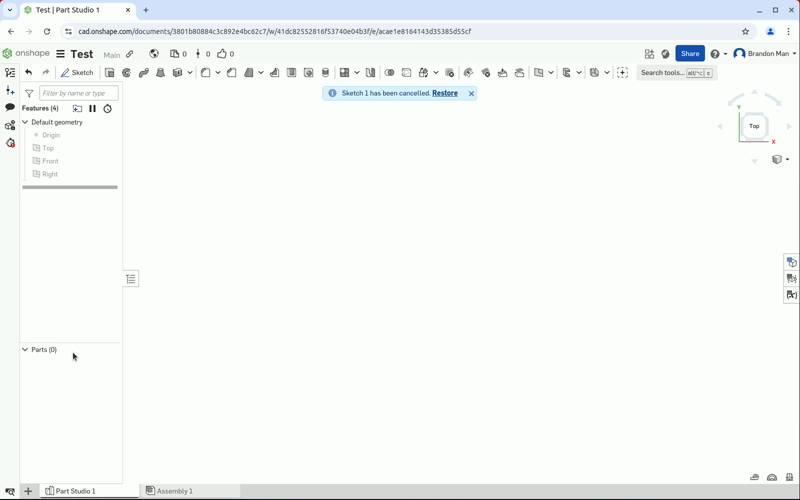
key(up)
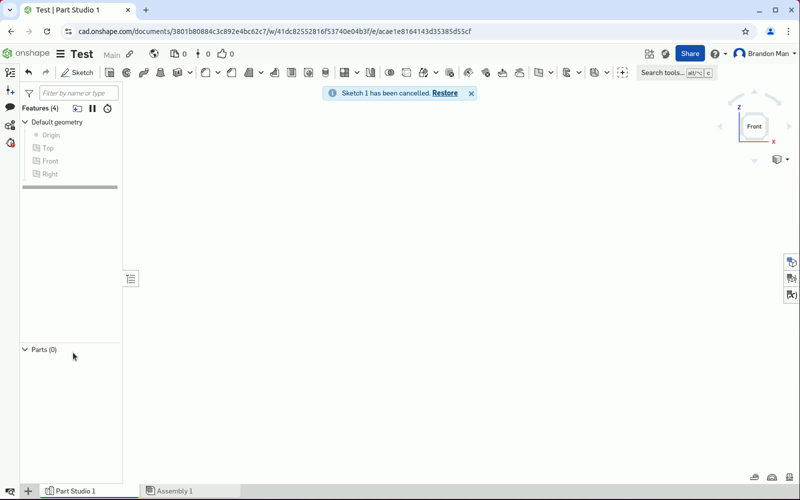
key_up(shift)
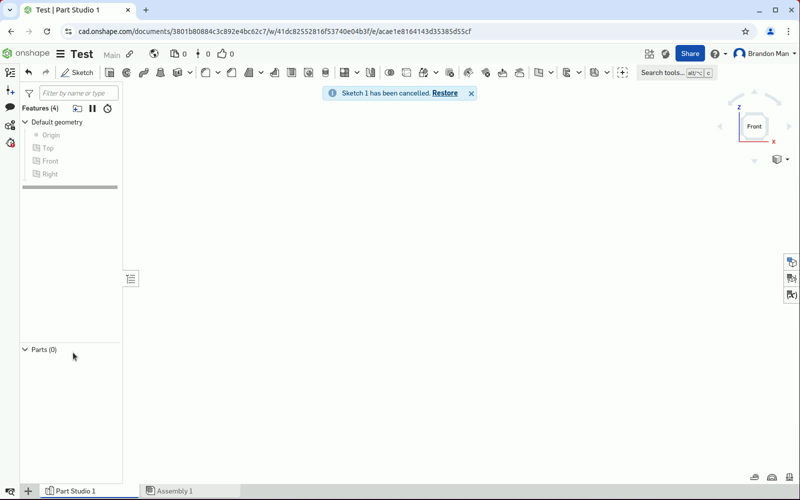
mouse_move(73, 352)
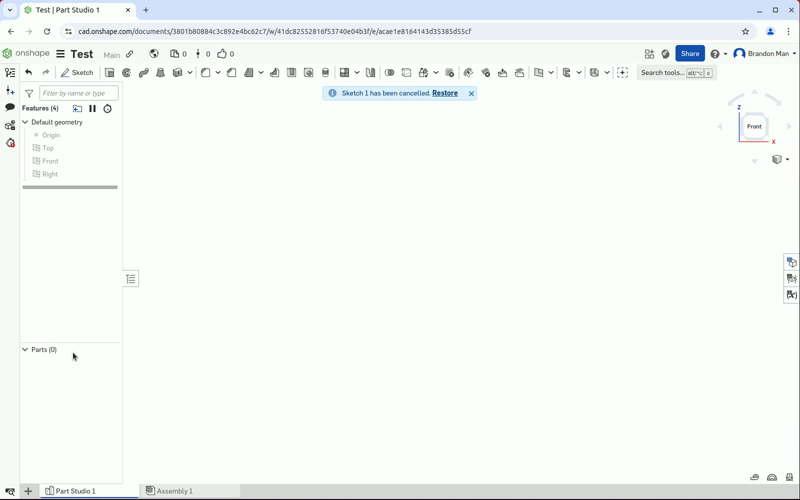
key(shift+y)
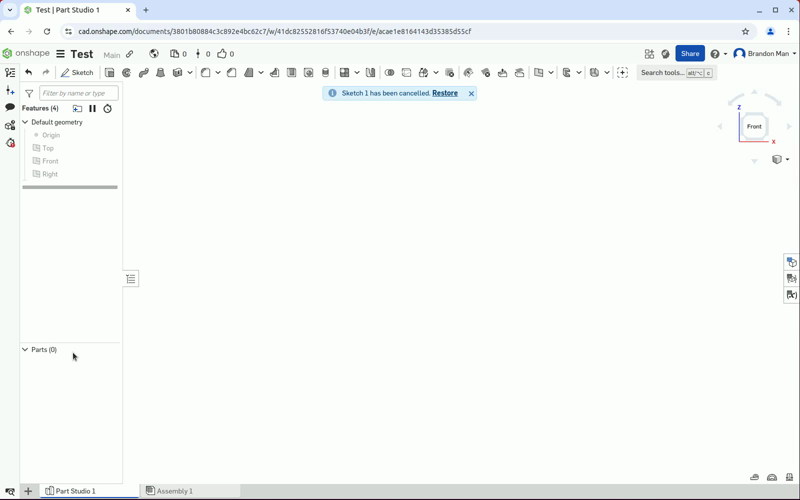
key(shift+s)
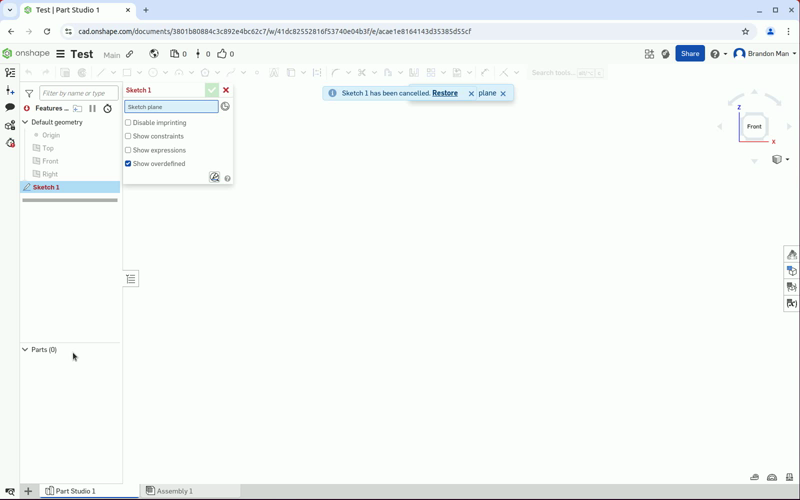
mouse_move(73, 163)
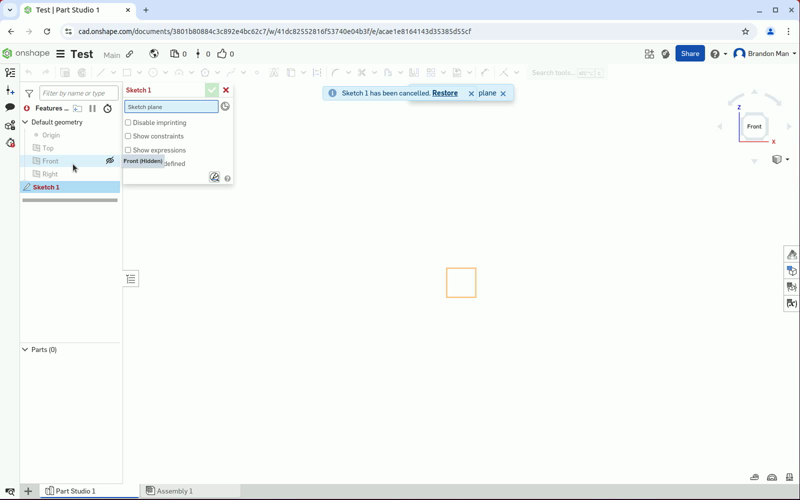
click(73, 163)
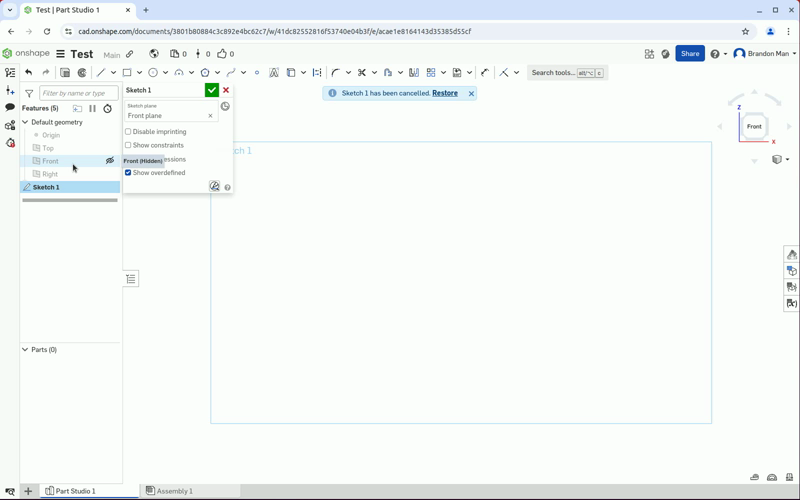
mouse_move(73, 352)
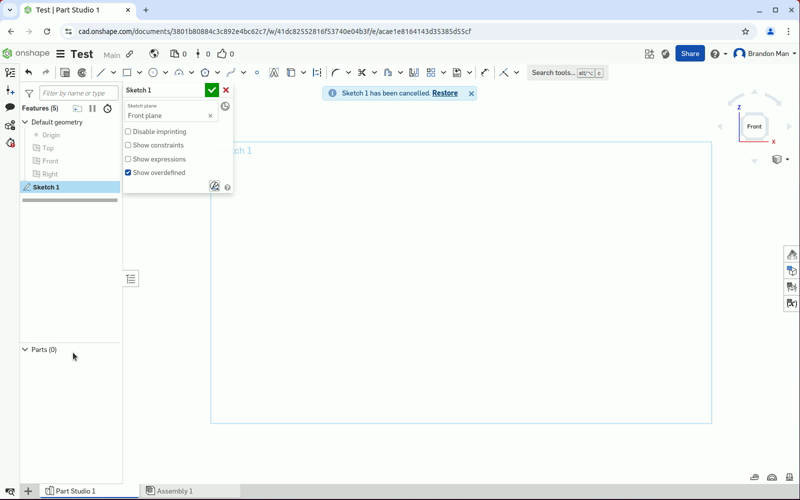
key(y)
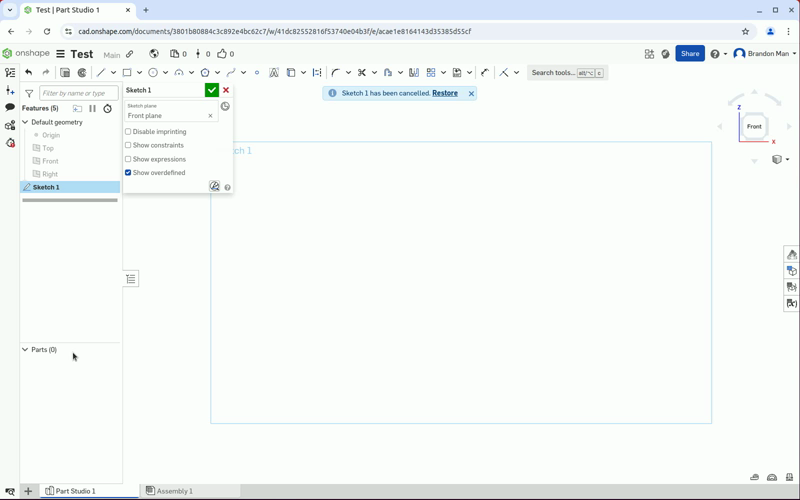
key(l)
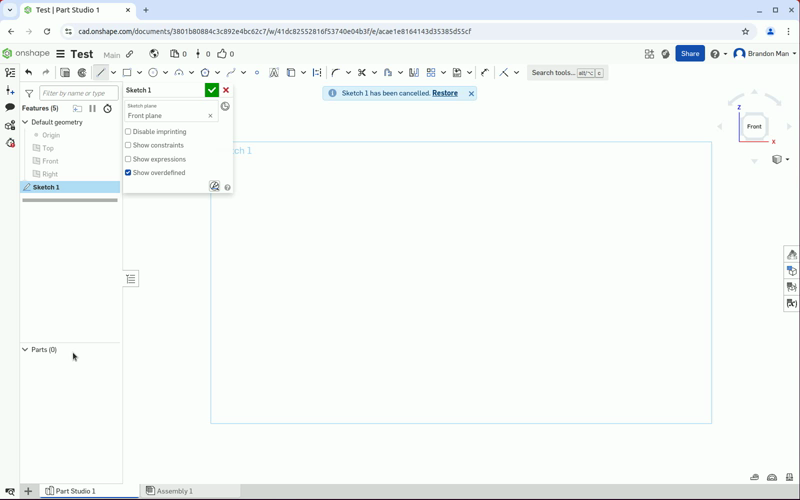
key_down(shift)
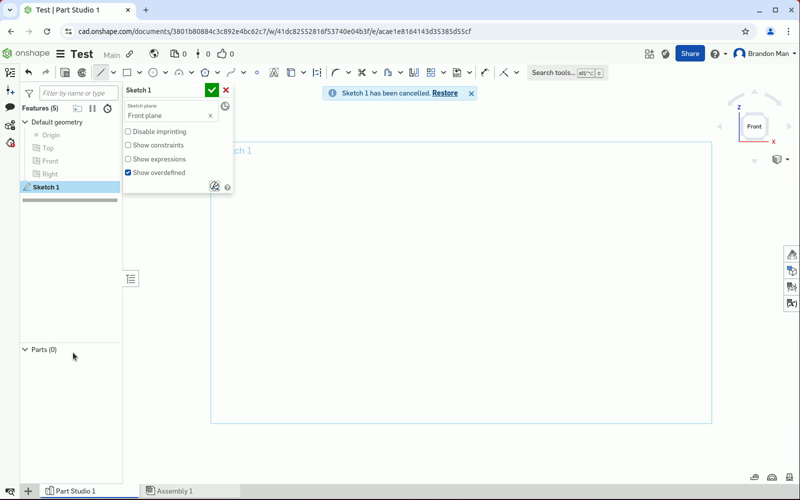
mouse_move(388, 361)
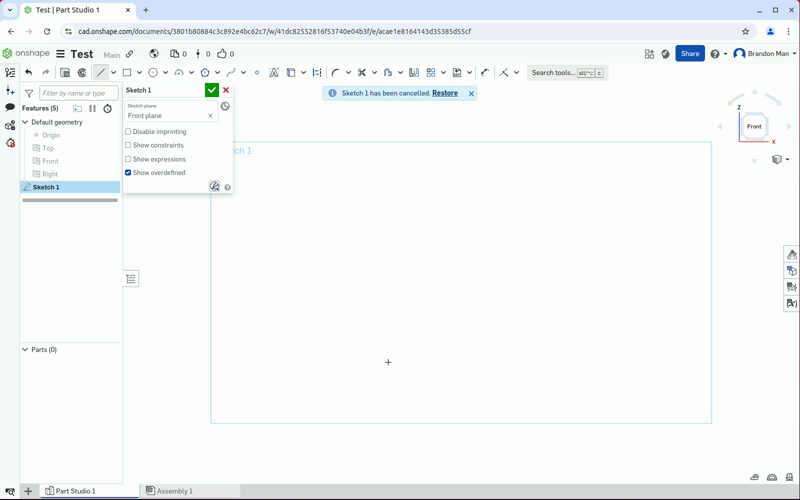
click(388, 361)
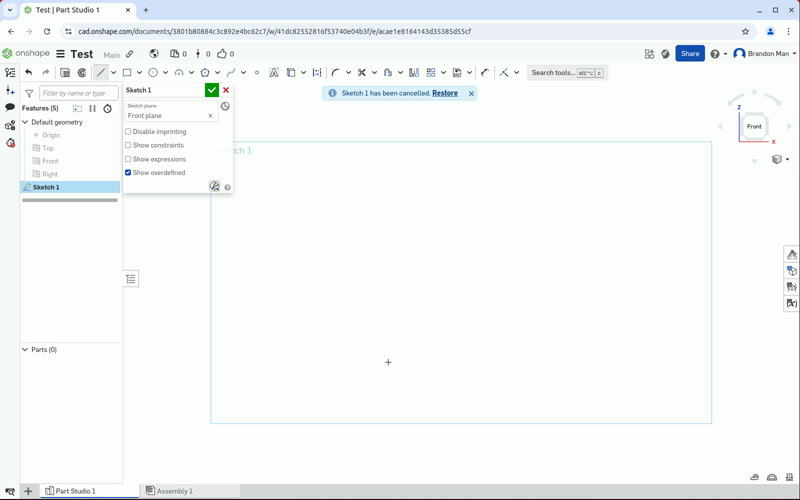
key_up(shift)
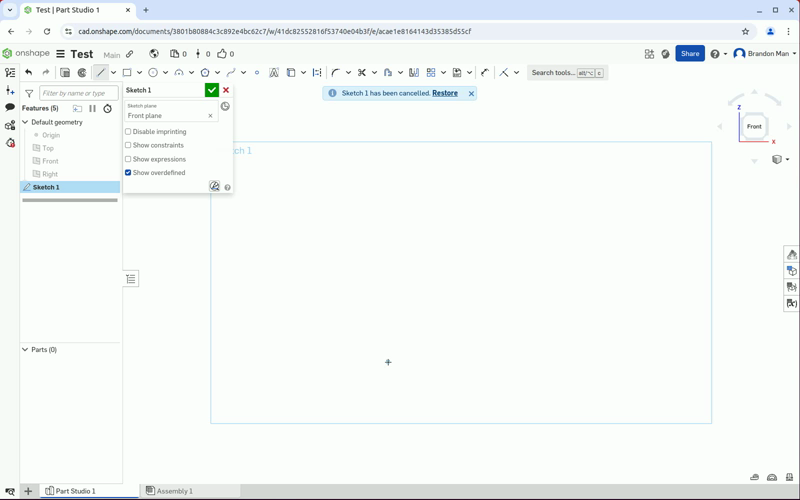
key_down(shift)
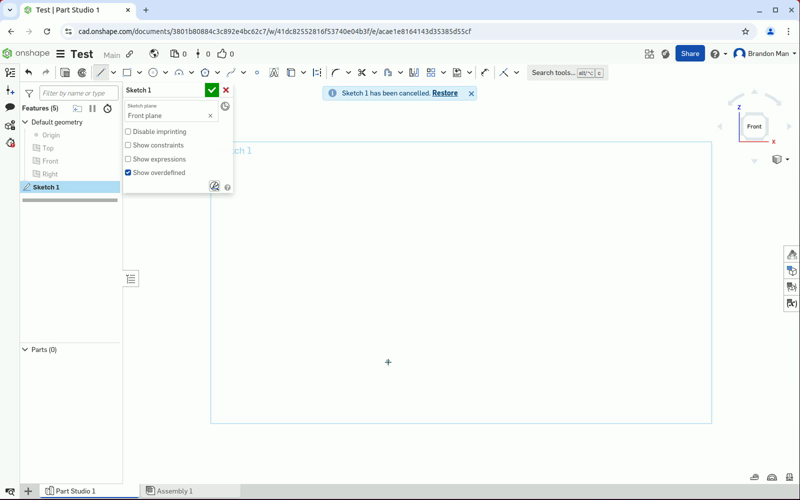
mouse_move(532, 361)
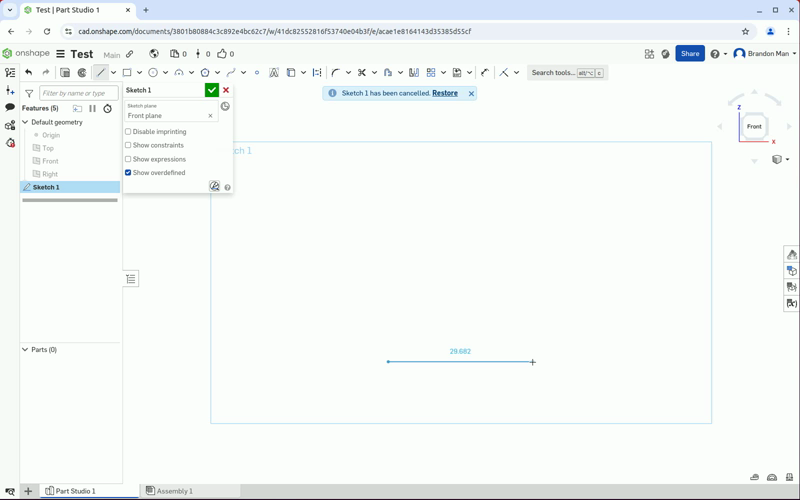
click(532, 361)
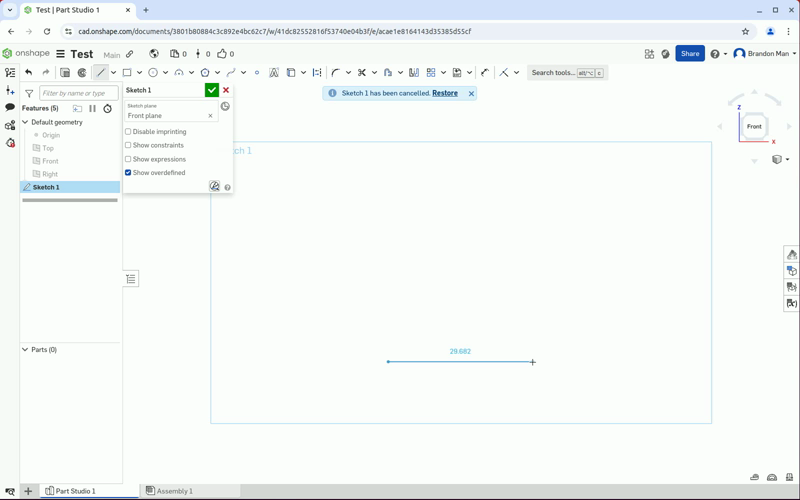
key_up(shift)
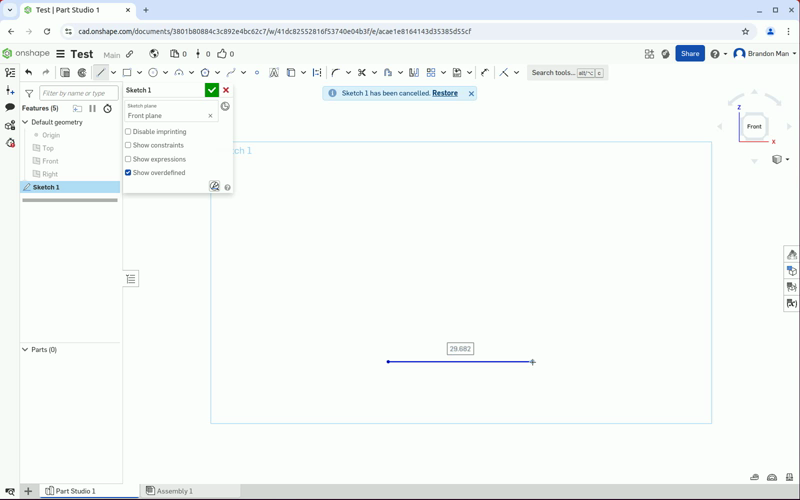
key_down(shift)
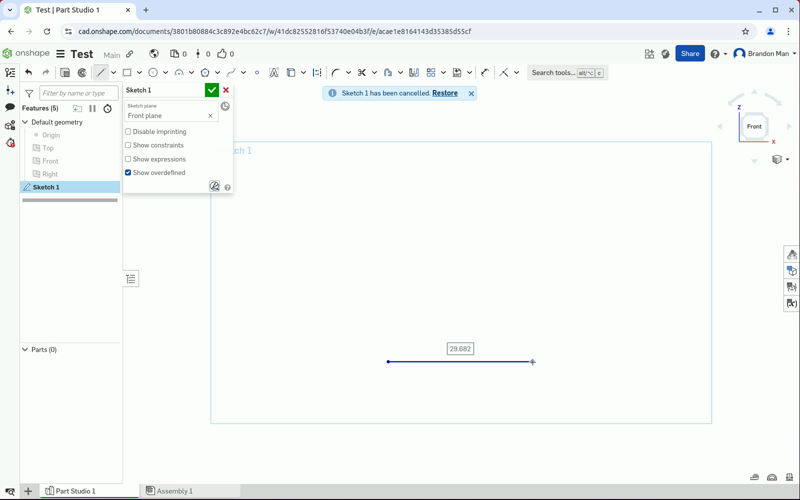
mouse_move(532, 175)
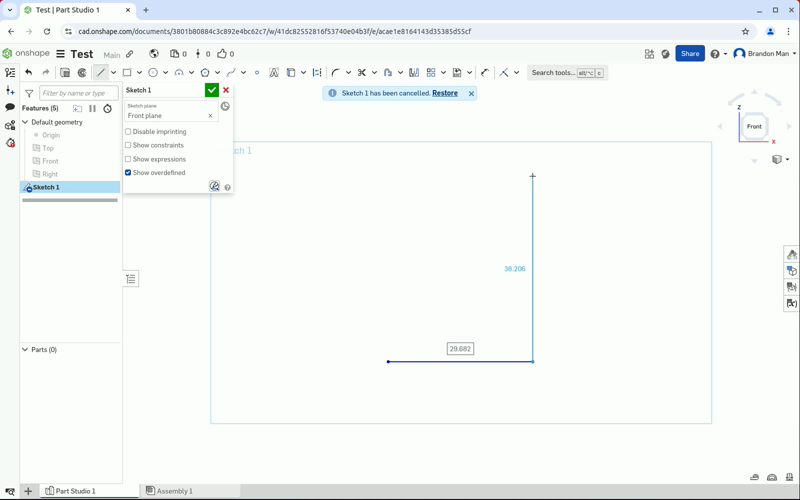
click(532, 175)
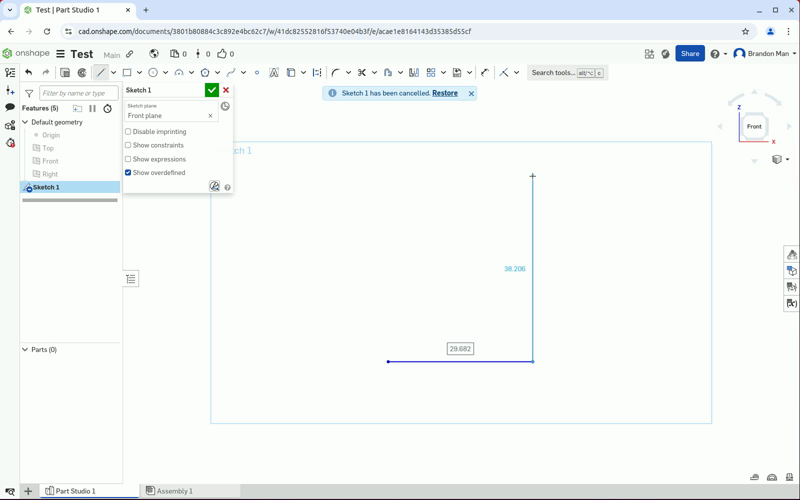
key_up(shift)
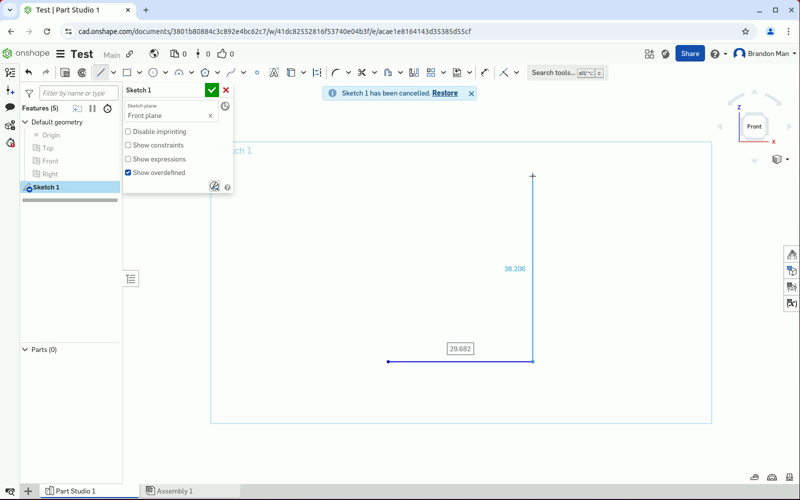
key_down(shift)
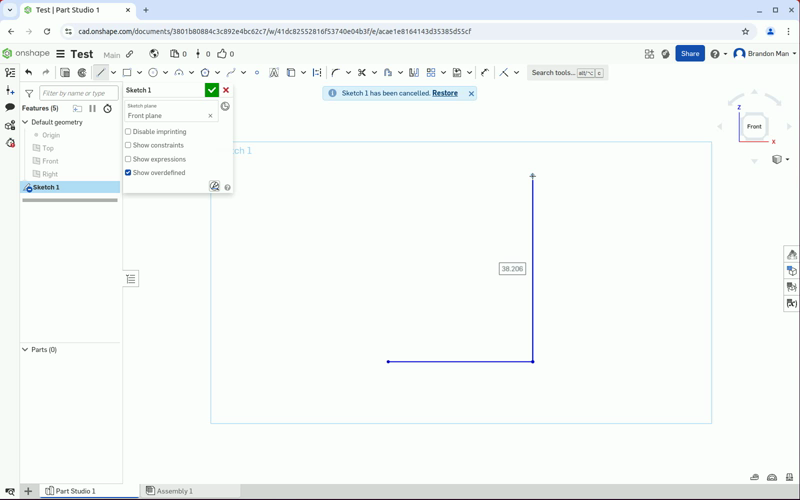
mouse_move(562, 175)
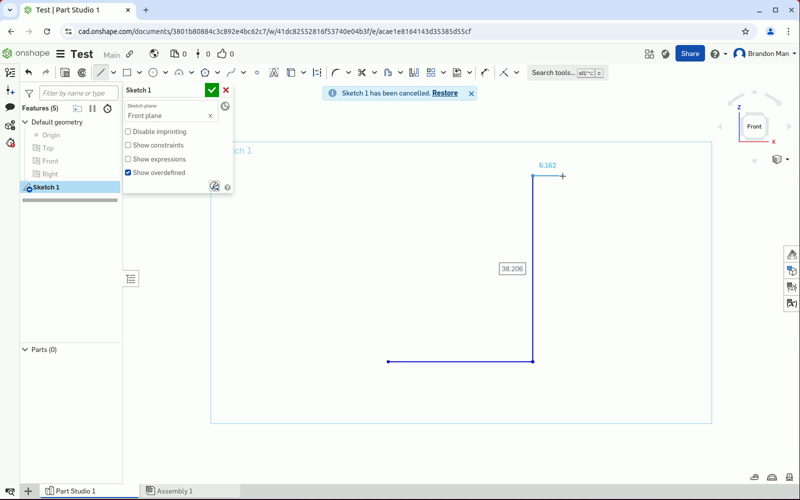
mouse_move(482, 175)
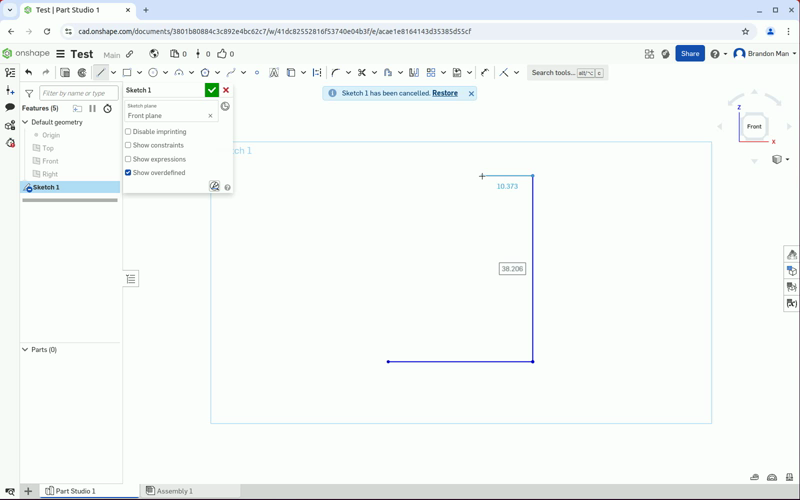
click(482, 175)
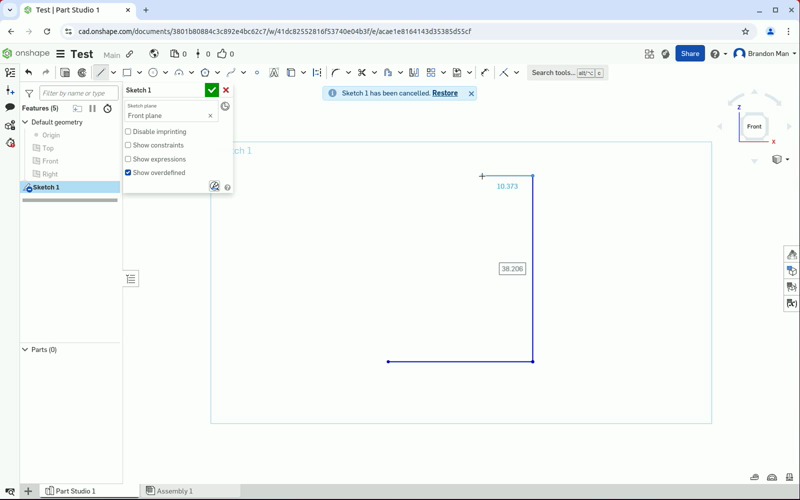
key_up(shift)
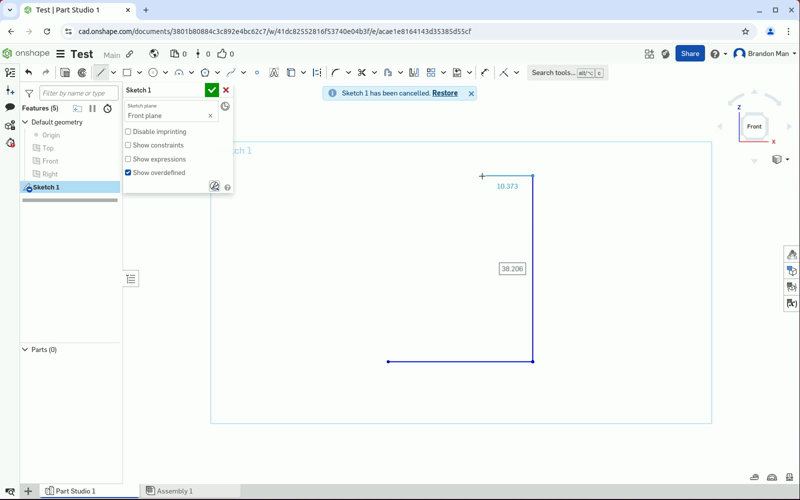
key_down(shift)
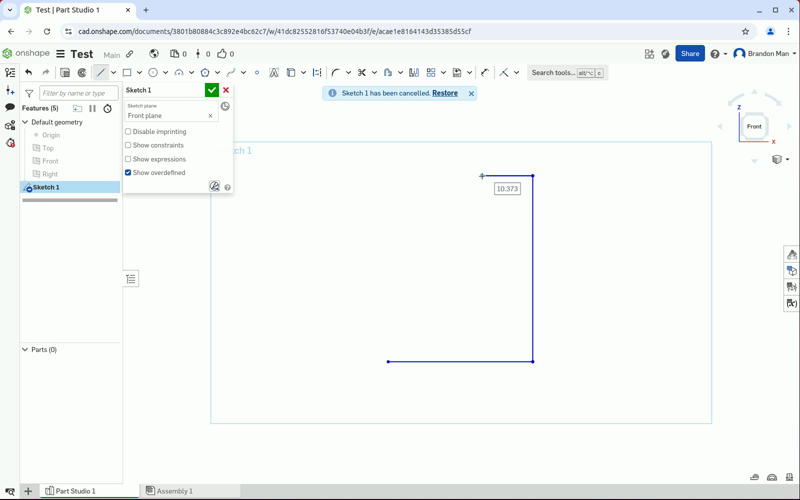
mouse_move(481, 261)
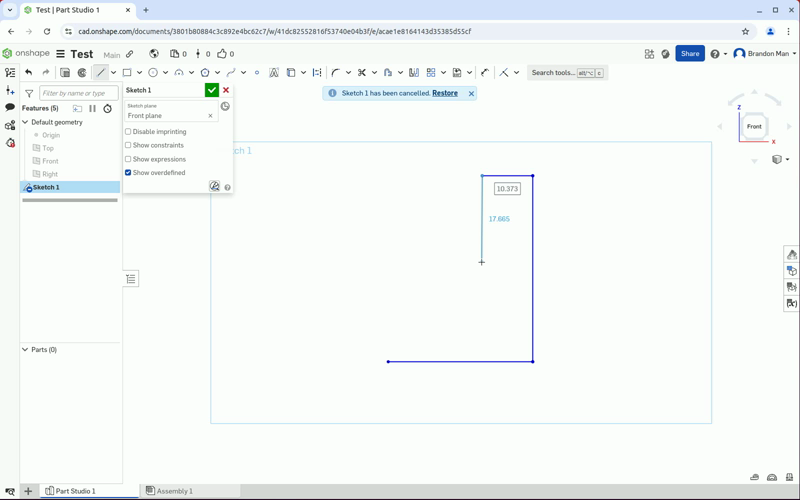
click(481, 261)
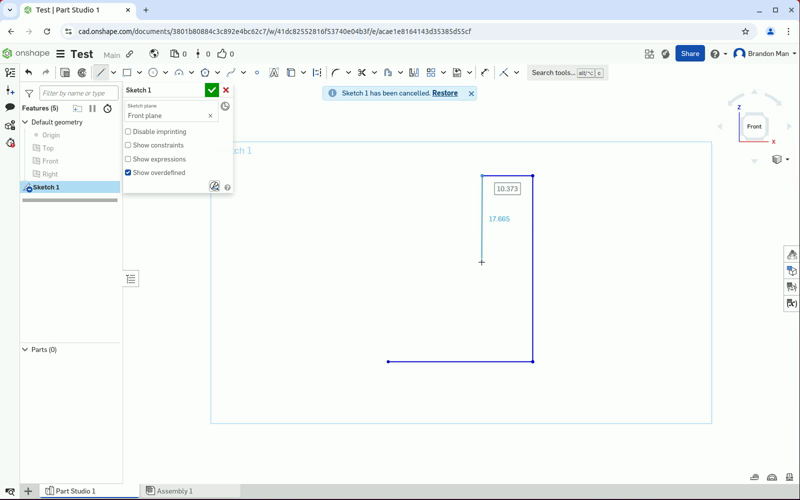
key_up(shift)
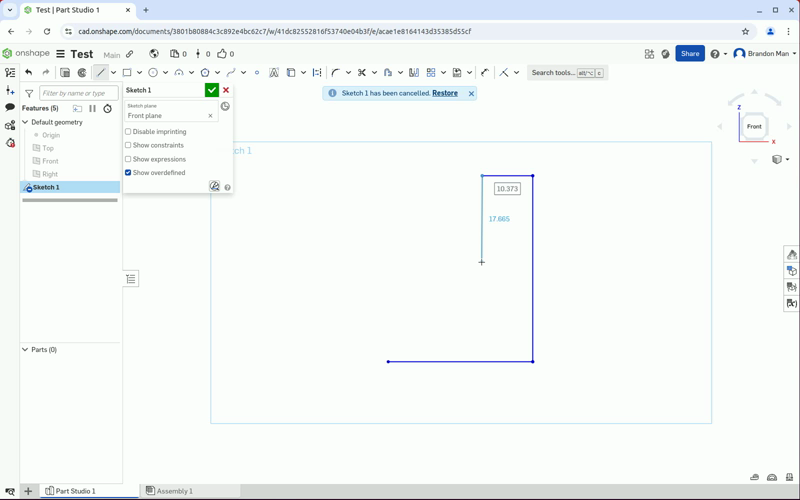
key(esc)
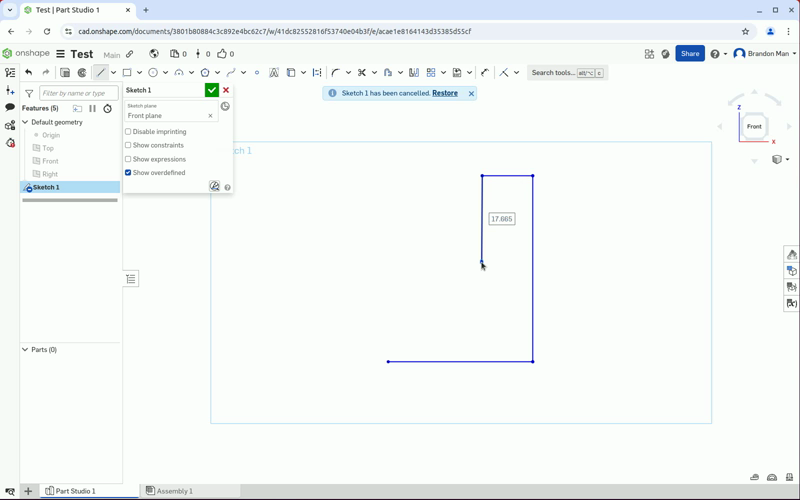
key(a)
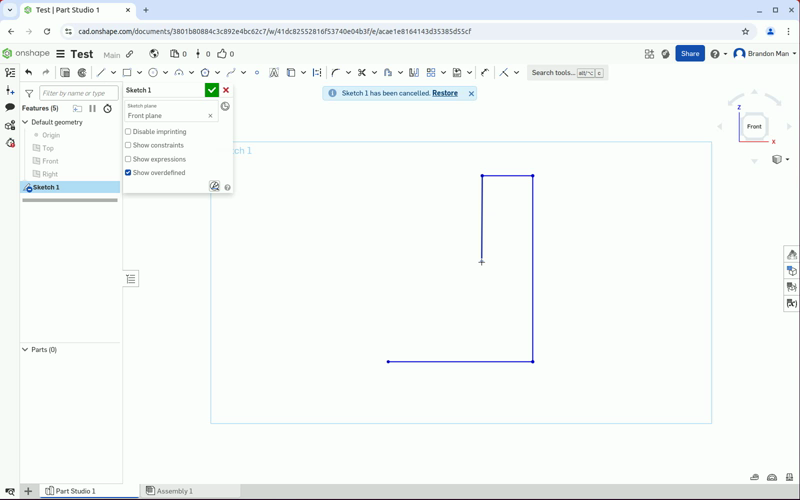
mouse_move(481, 261)
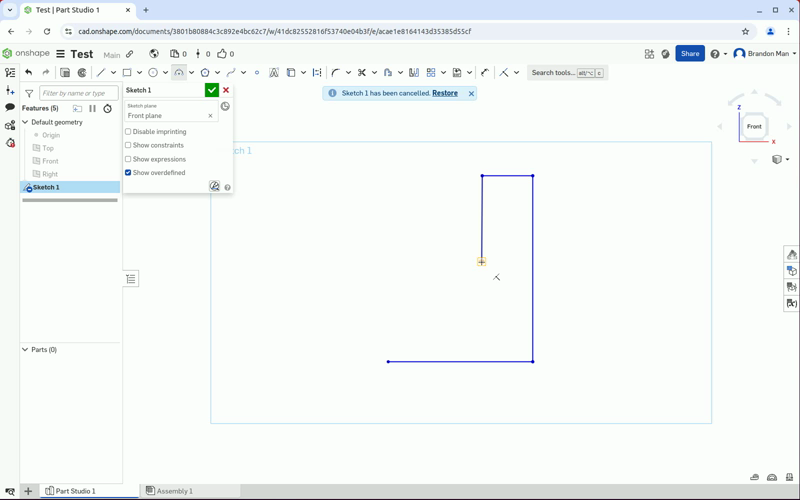
click(481, 261)
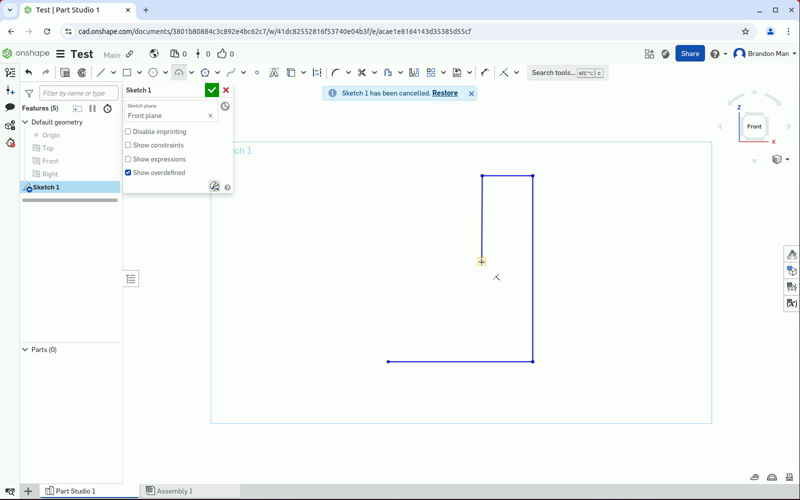
key_down(shift)
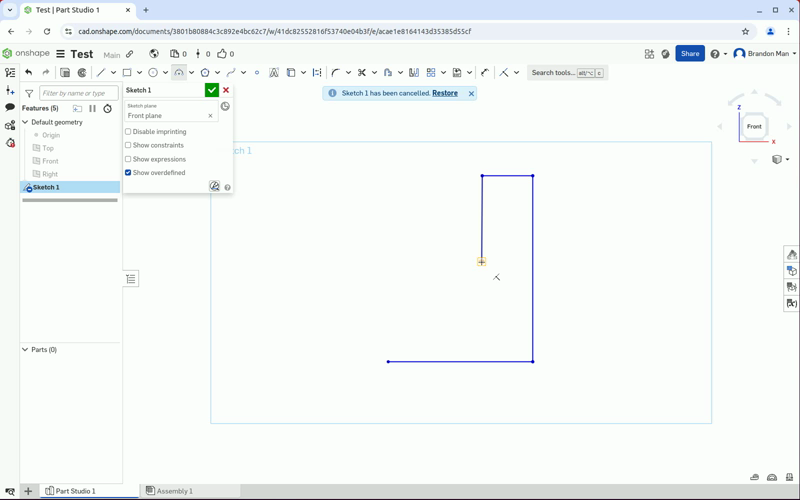
mouse_move(438, 261)
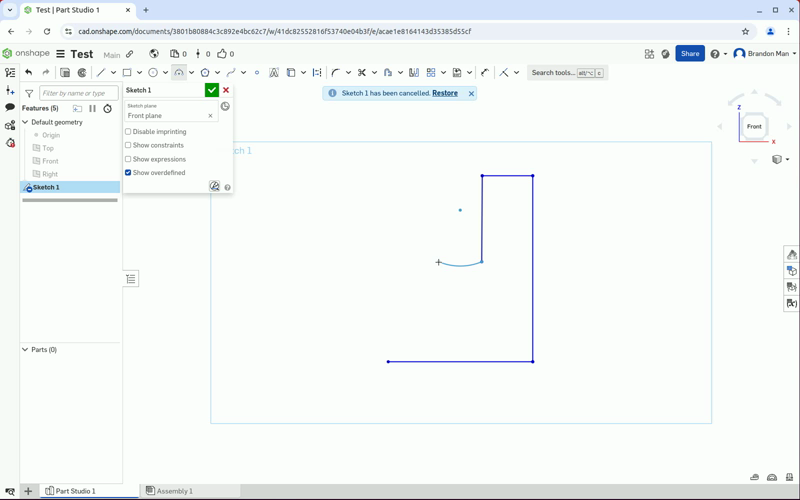
click(438, 261)
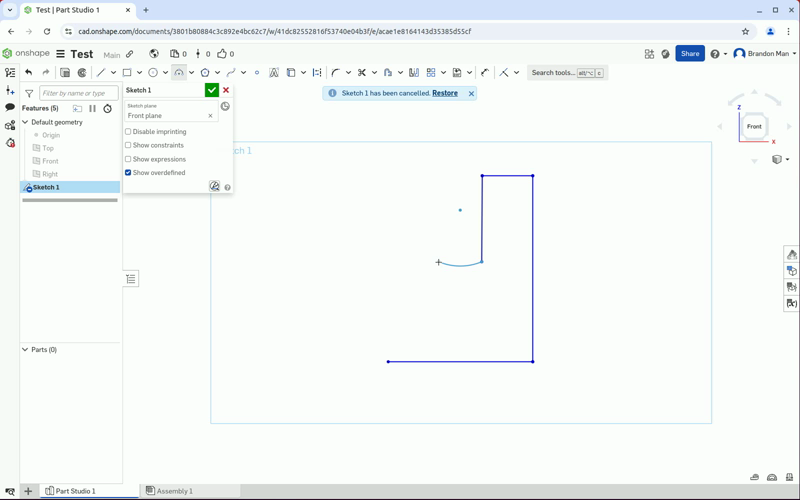
mouse_move(460, 283)
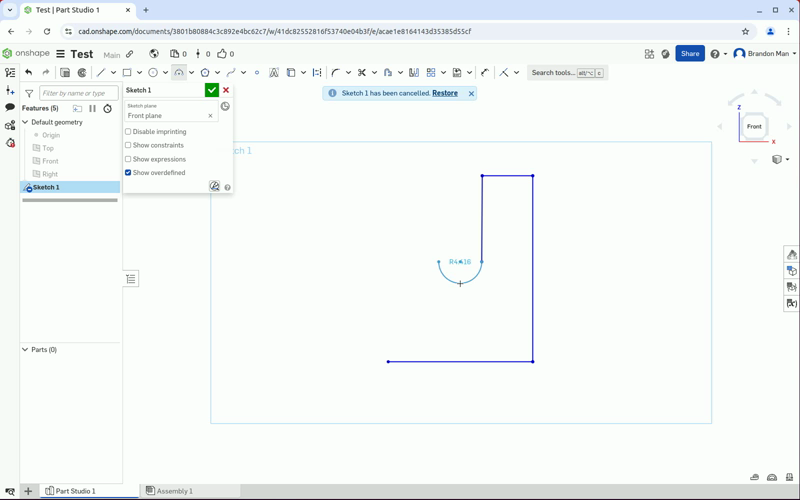
click(460, 283)
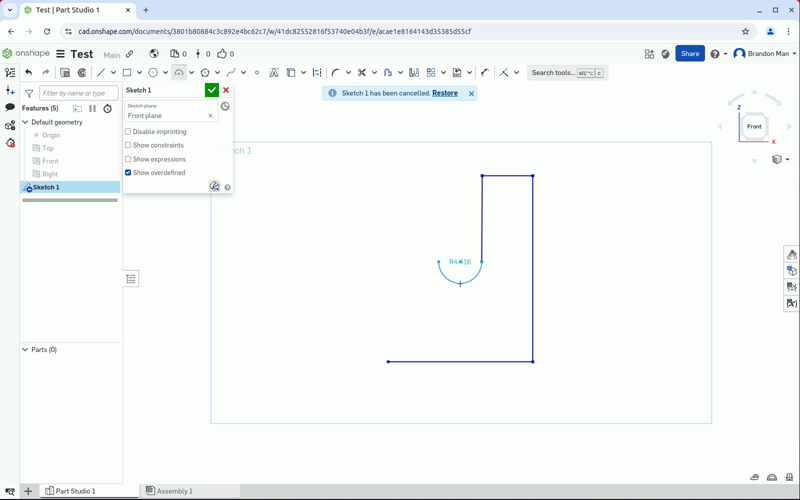
key_up(shift)
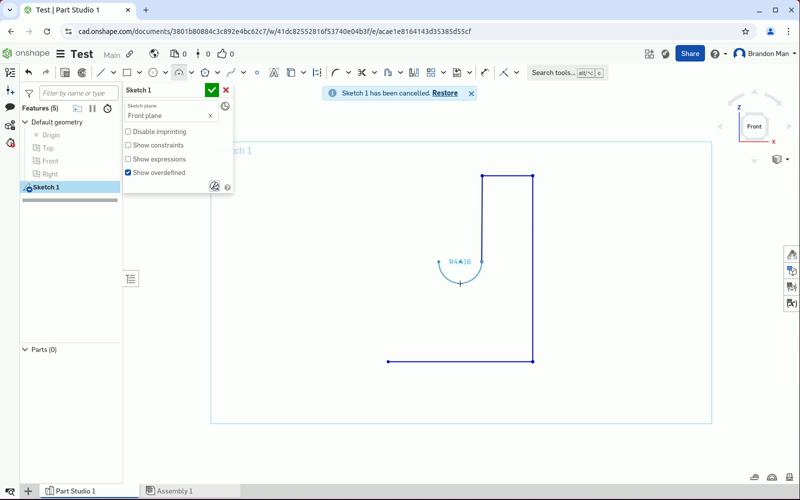
key(esc)
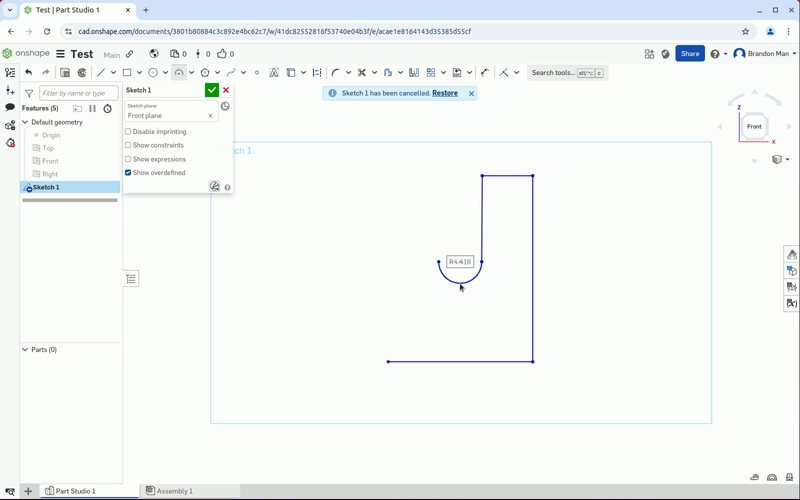
key(l)
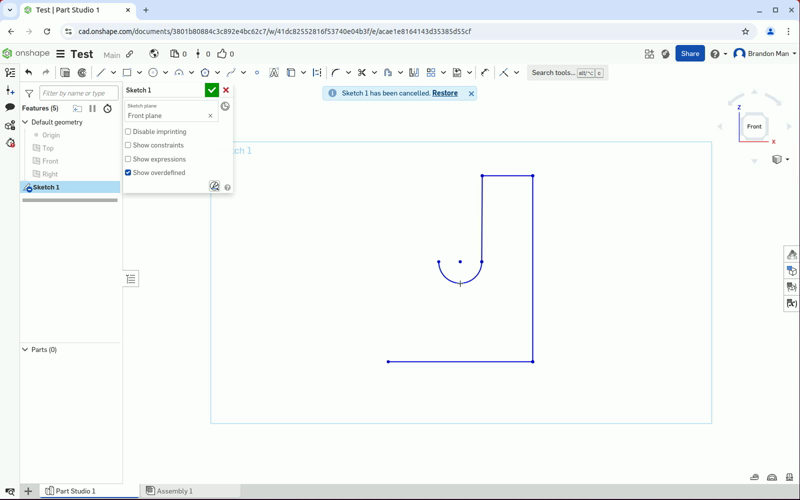
mouse_move(438, 261)
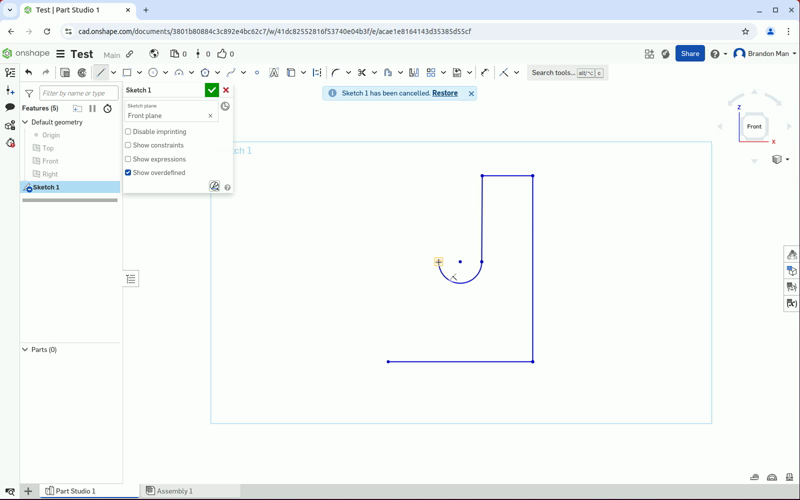
click(438, 261)
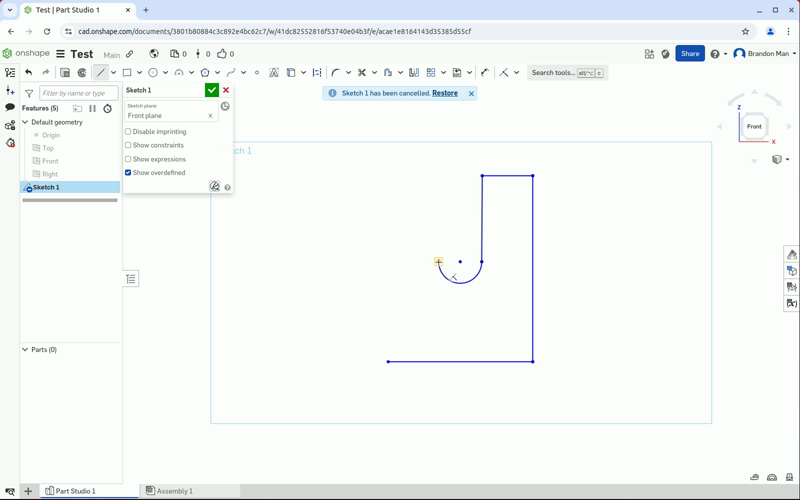
key_down(shift)
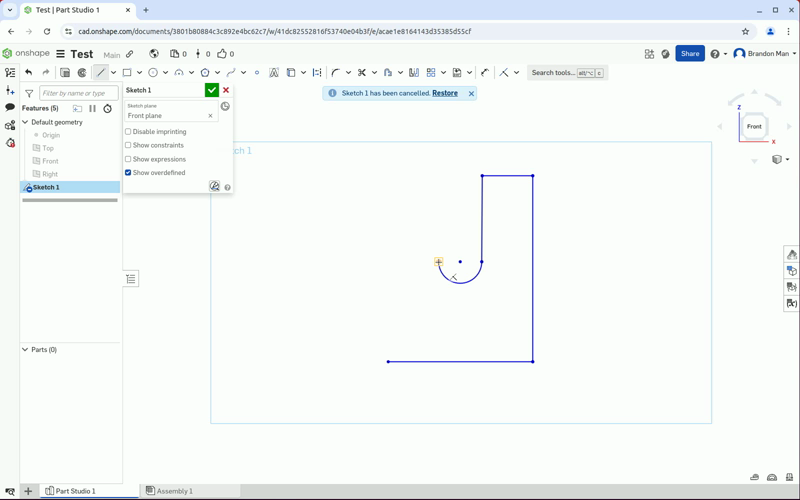
mouse_move(438, 175)
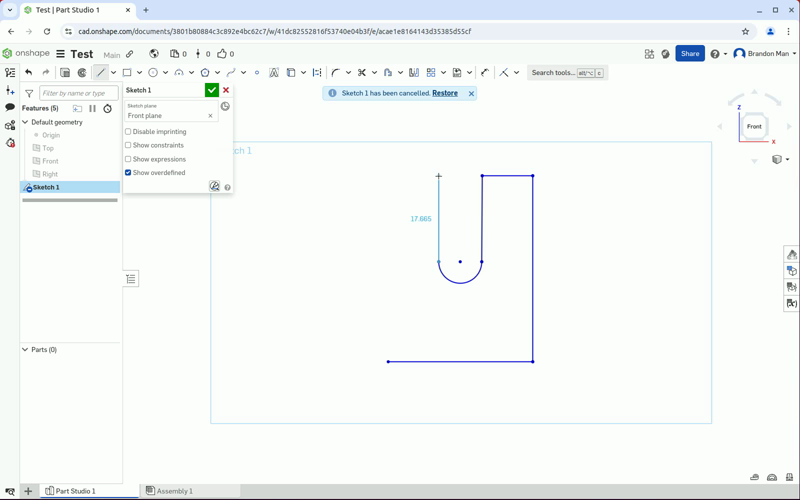
click(438, 175)
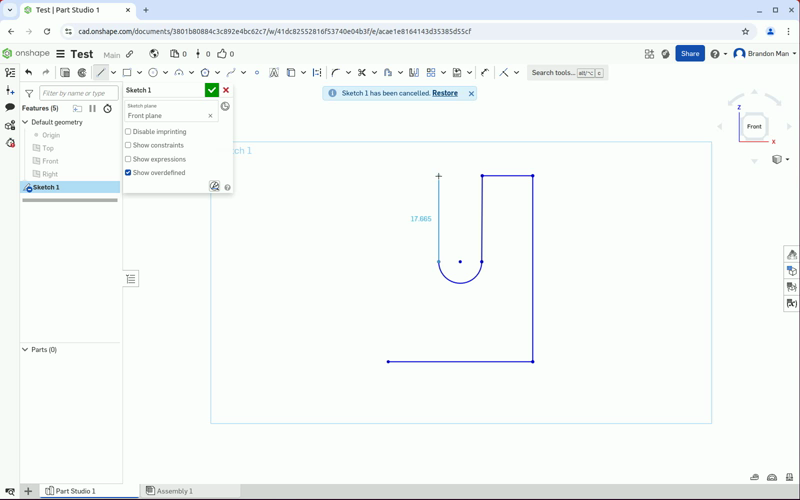
key_up(shift)
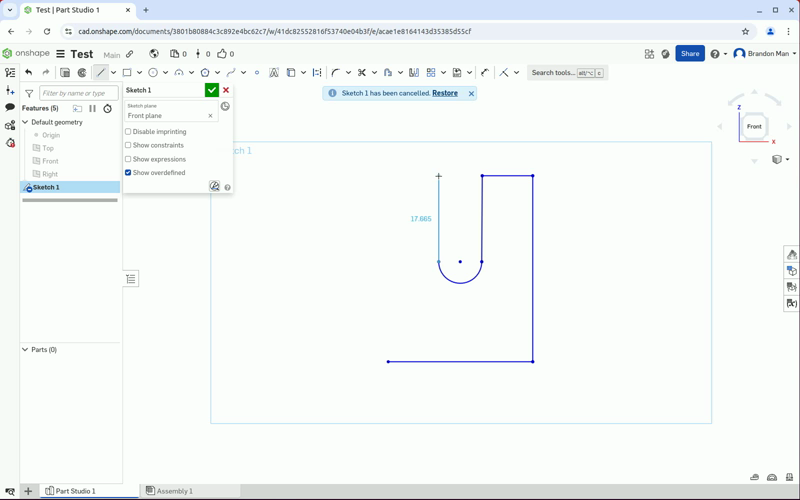
key_down(shift)
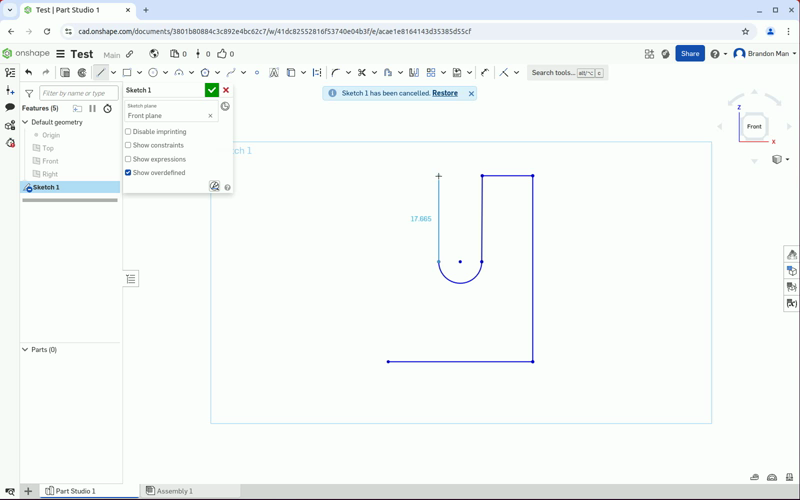
mouse_move(468, 175)
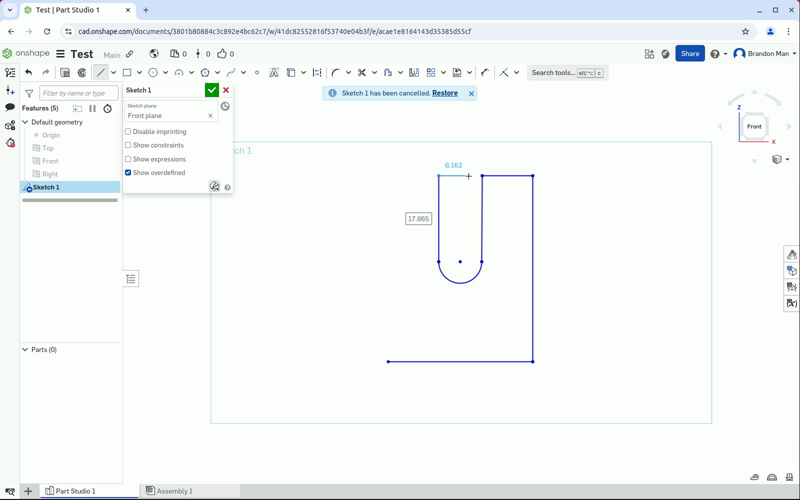
mouse_move(388, 175)
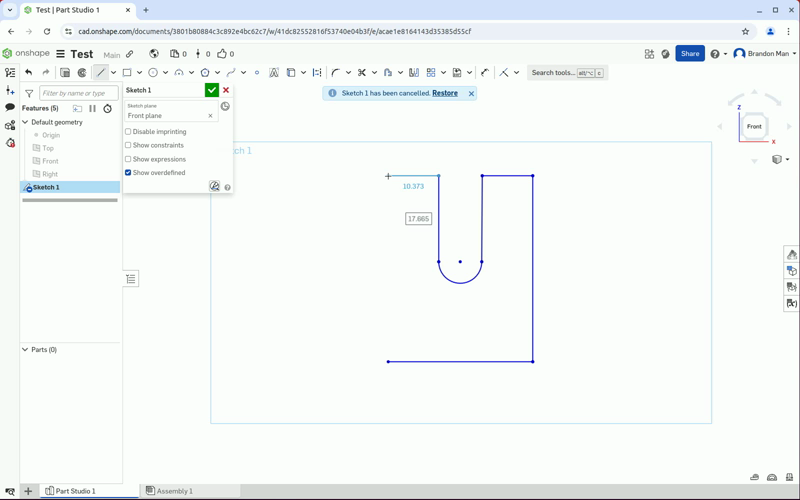
click(388, 175)
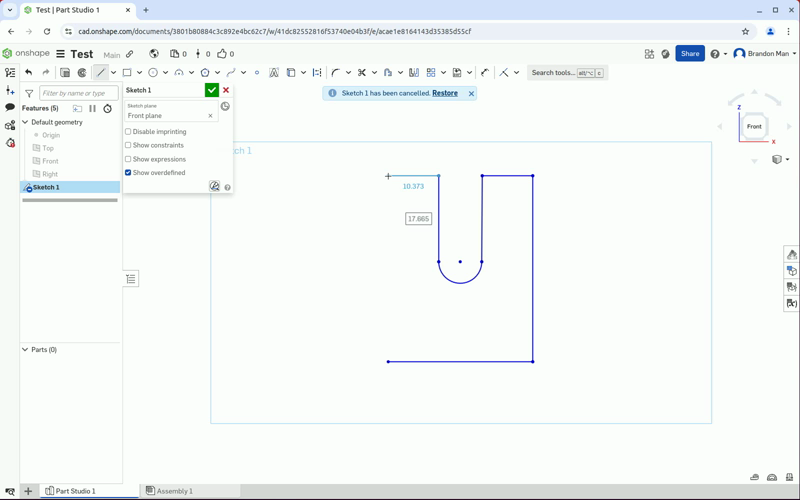
key_up(shift)
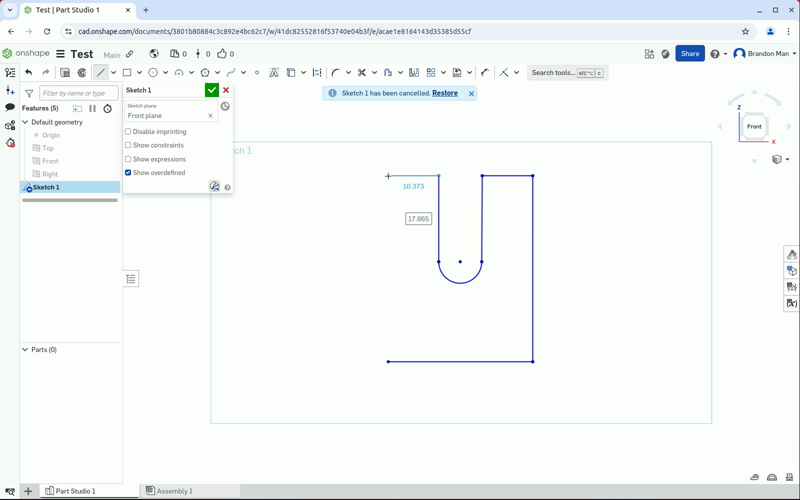
key_down(shift)
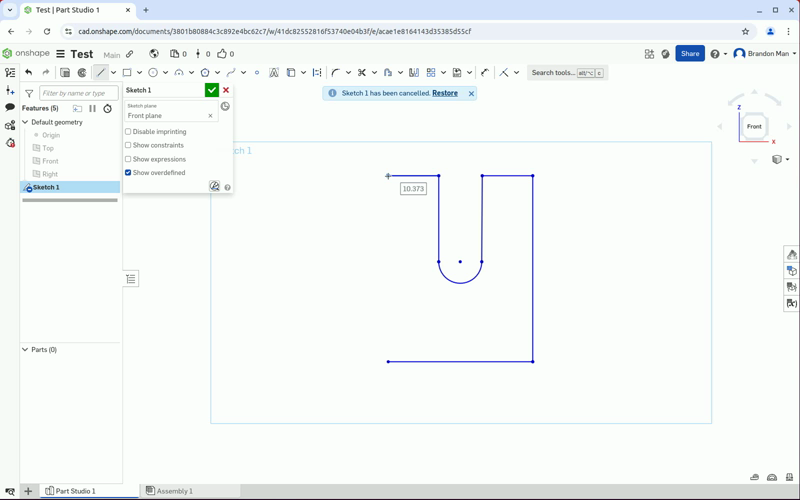
mouse_move(388, 361)
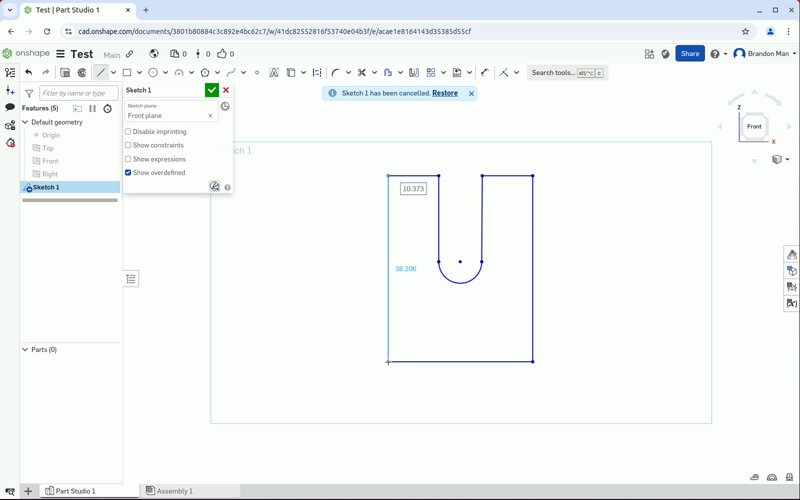
key_up(shift)
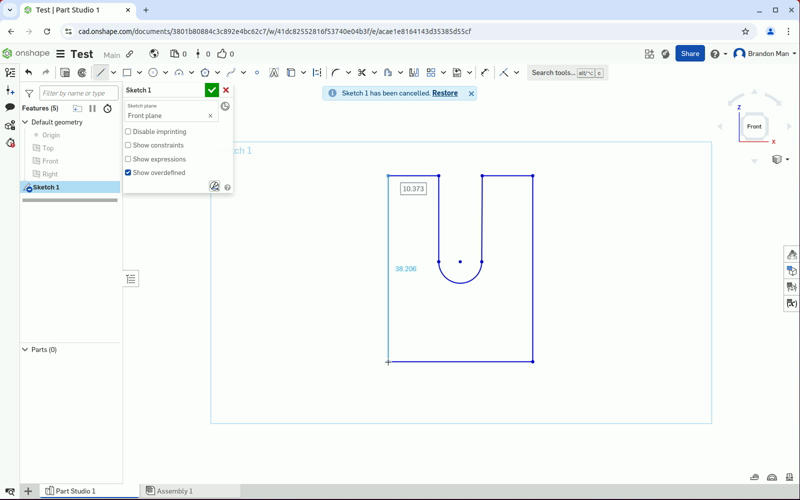
click(388, 361)
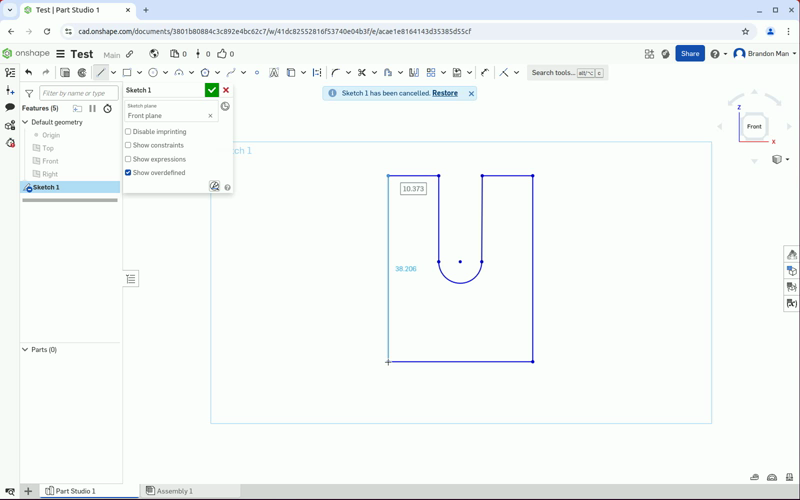
key(esc)
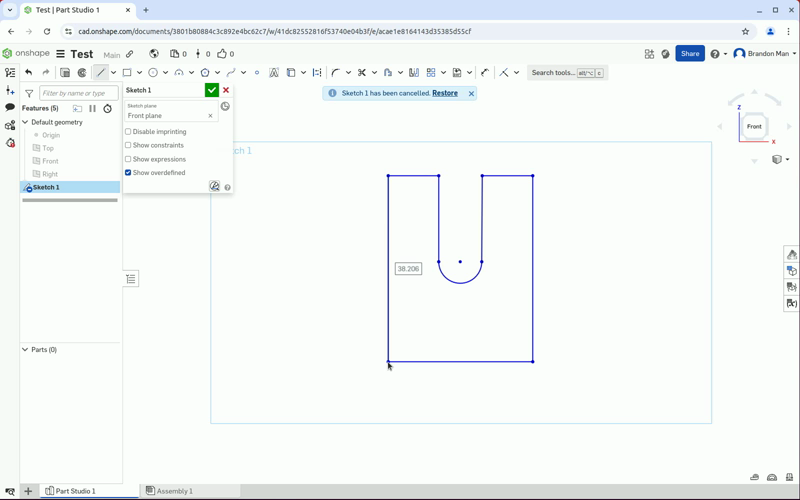
mouse_move(416, 192)
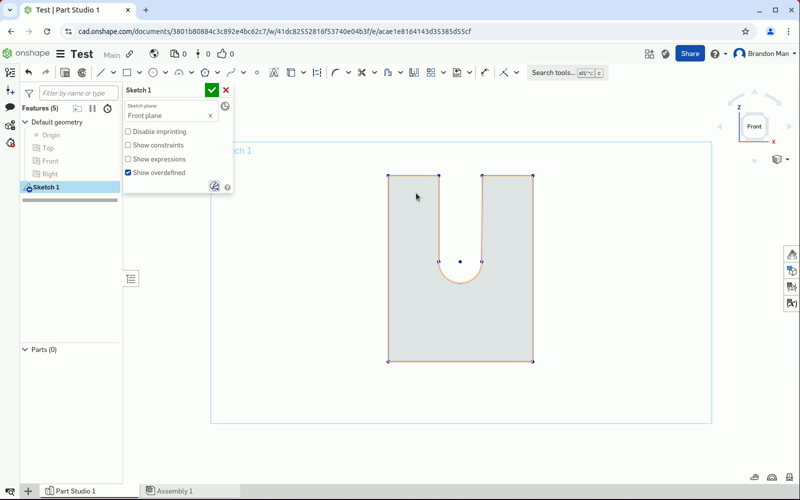
scroll(6)
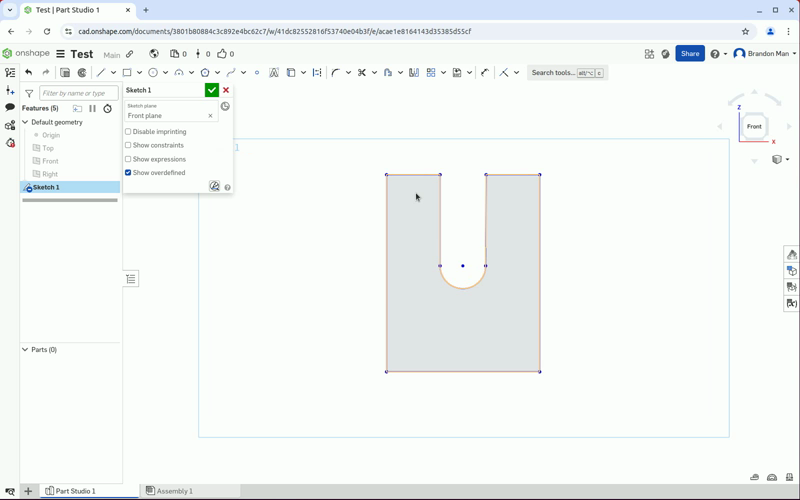
scroll(6)
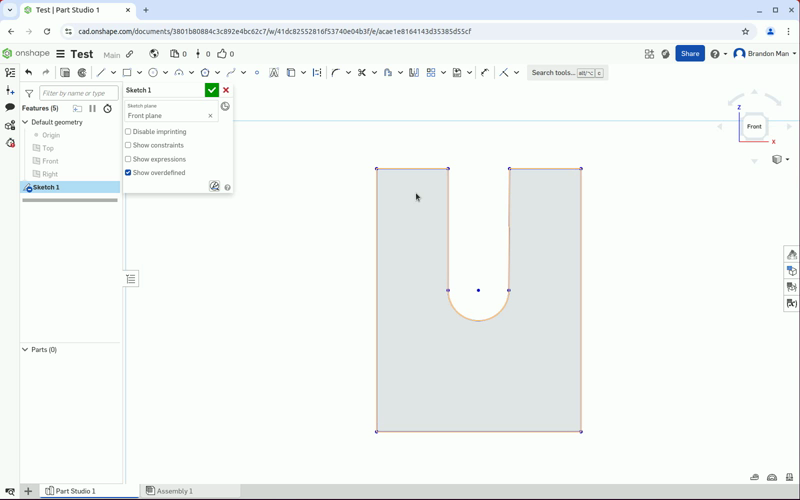
scroll(6)
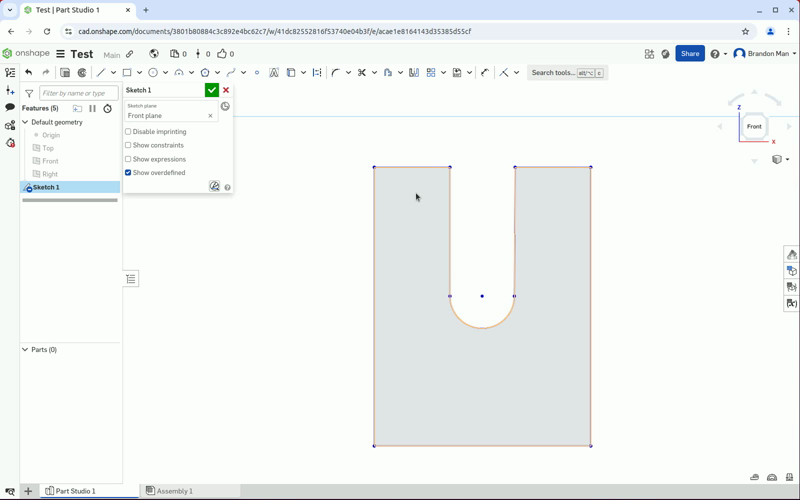
scroll(6)
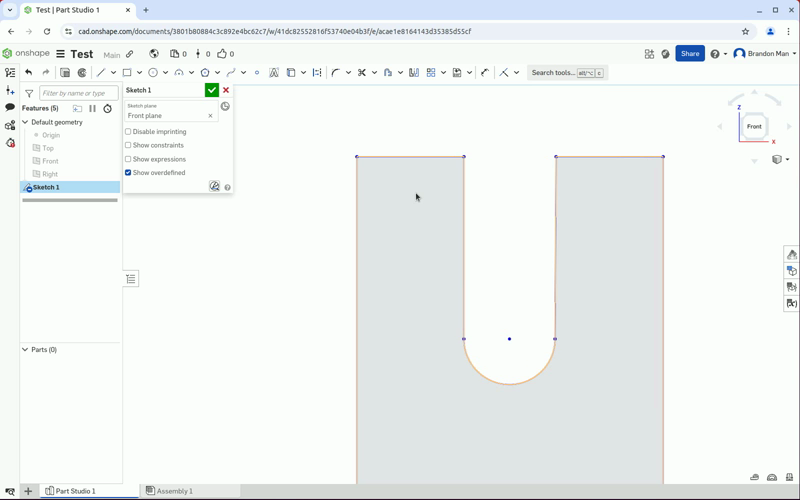
scroll(6)
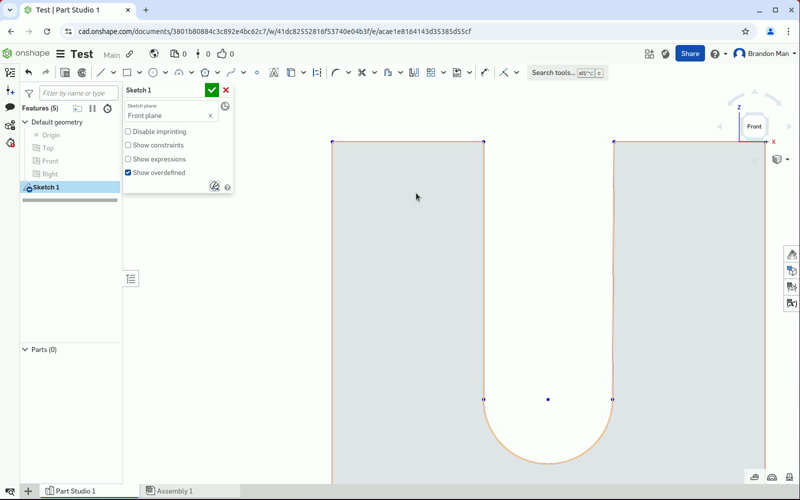
scroll(6)
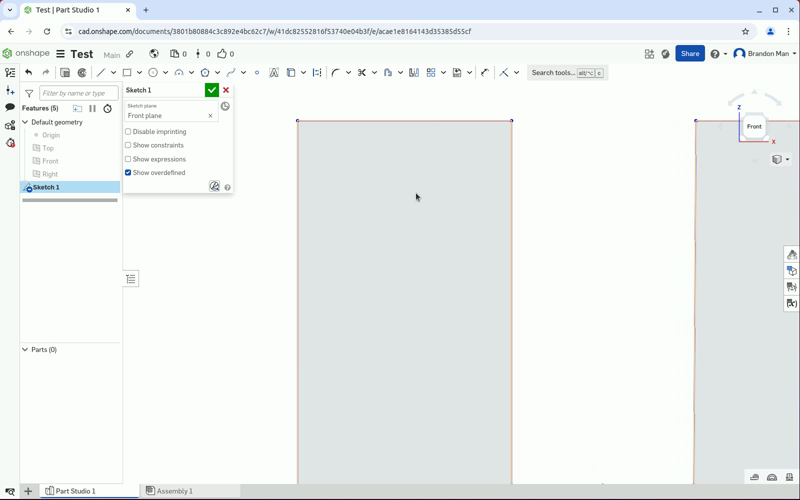
scroll(6)
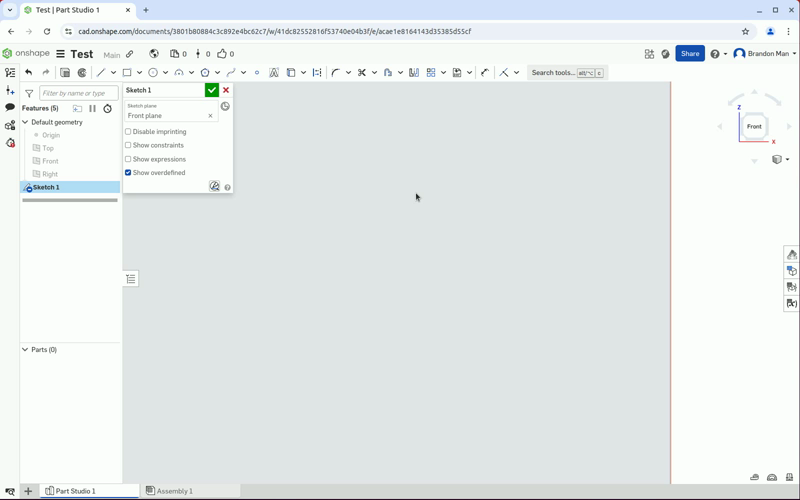
click(416, 192)
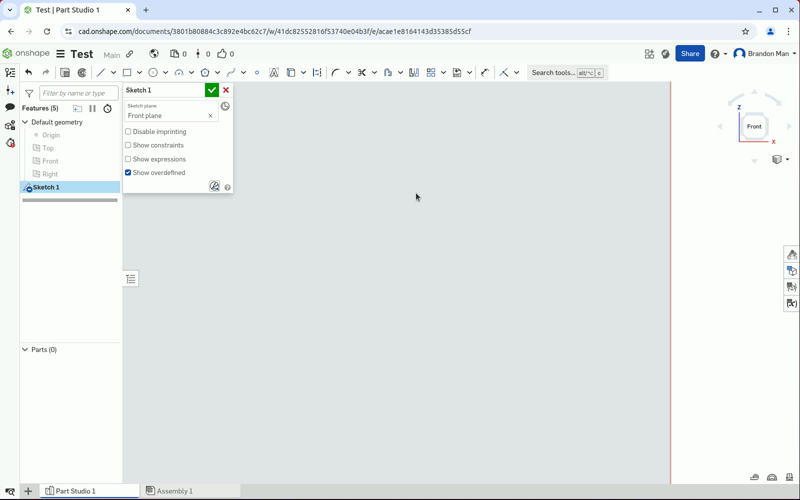
scroll(-6)
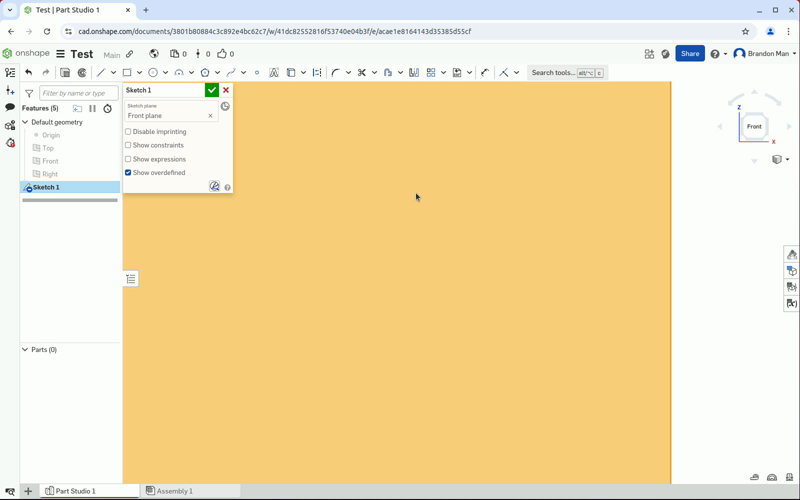
scroll(-6)
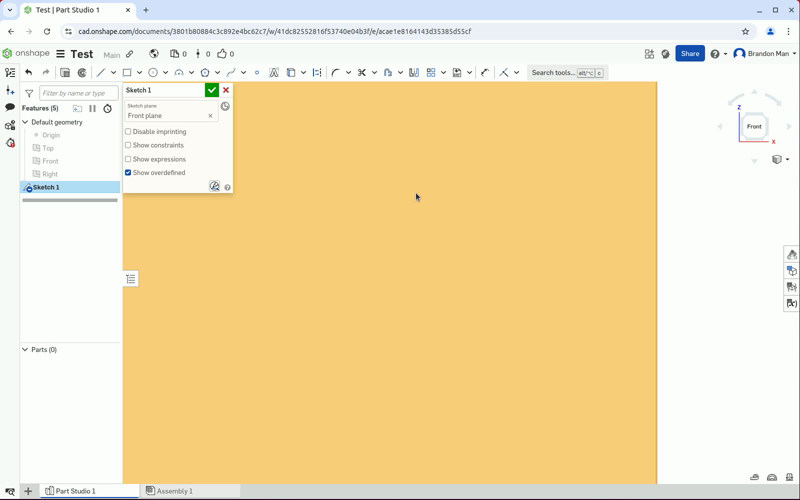
scroll(-6)
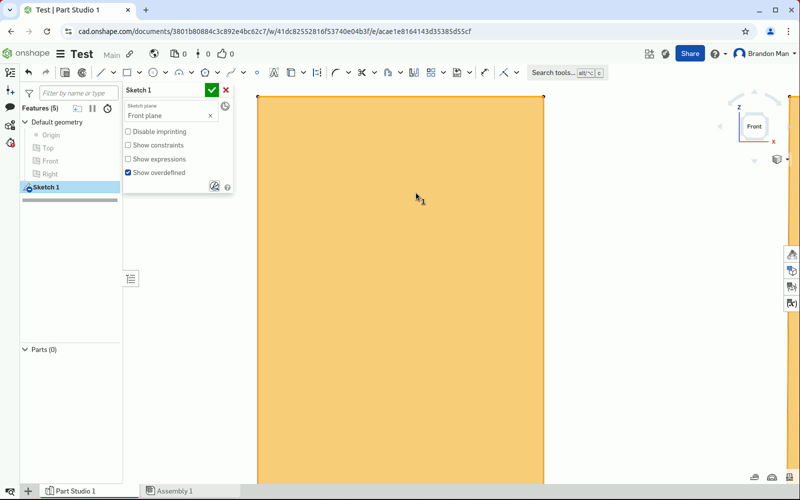
scroll(-6)
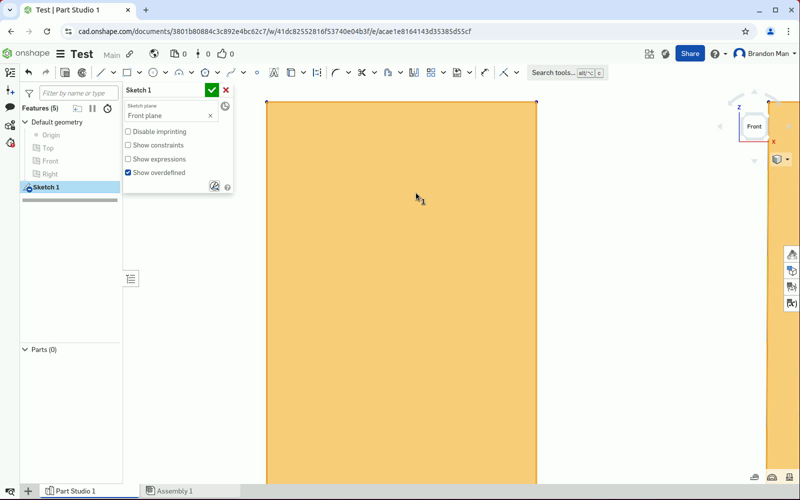
scroll(-6)
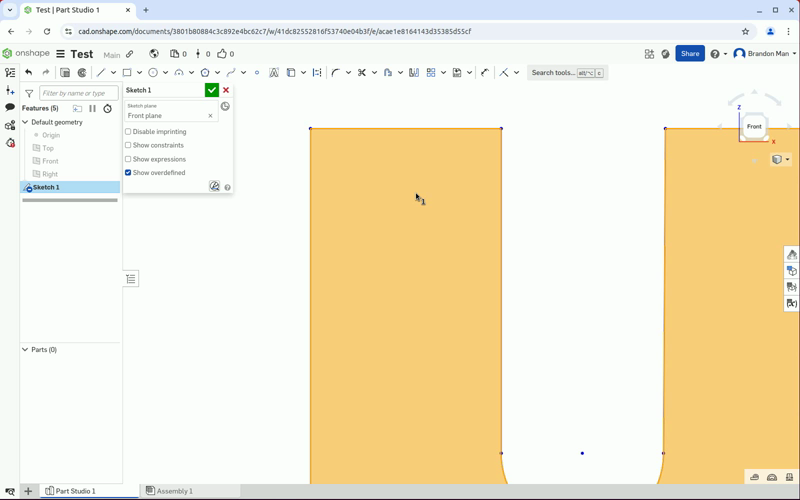
scroll(-6)
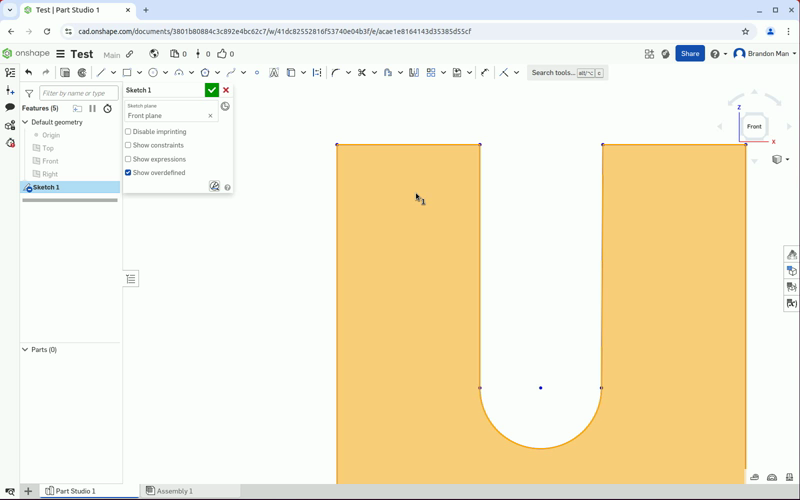
scroll(-6)
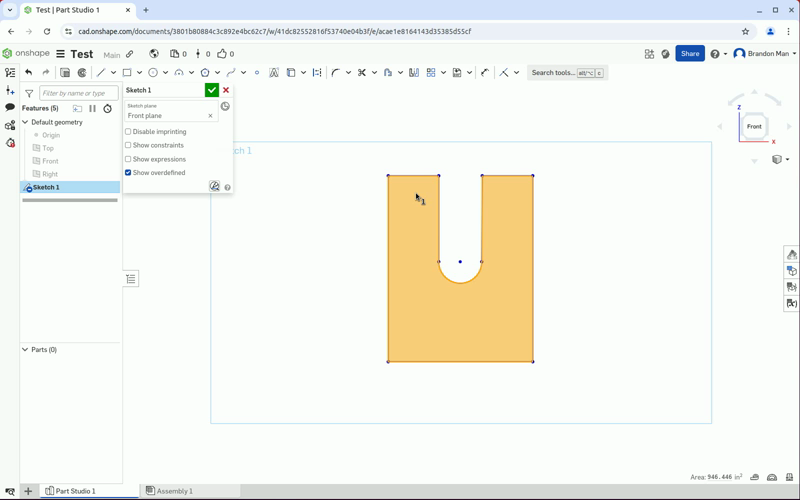
mouse_move(73, 352)
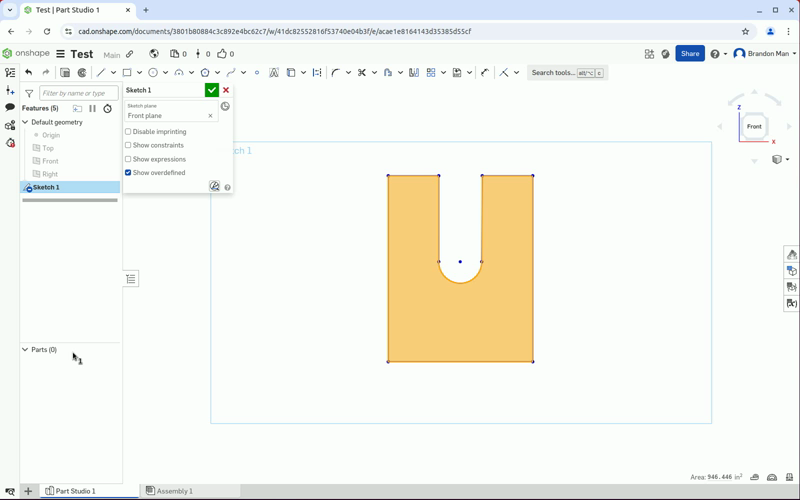
key(shift+y)
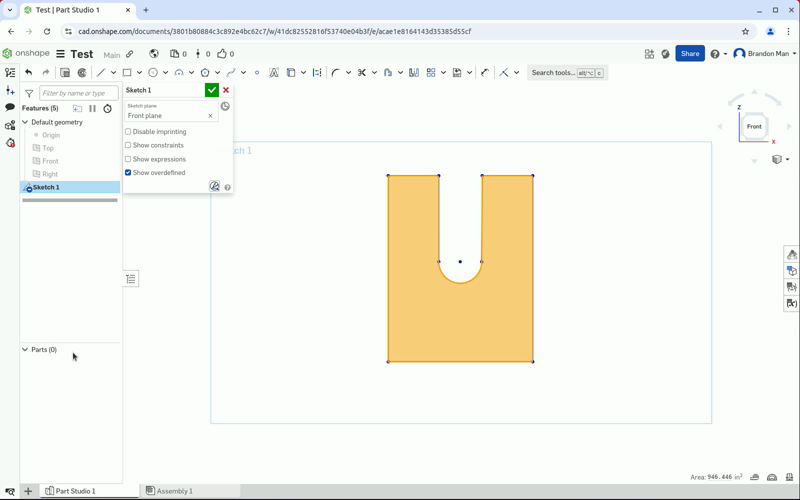
key(shift+e)
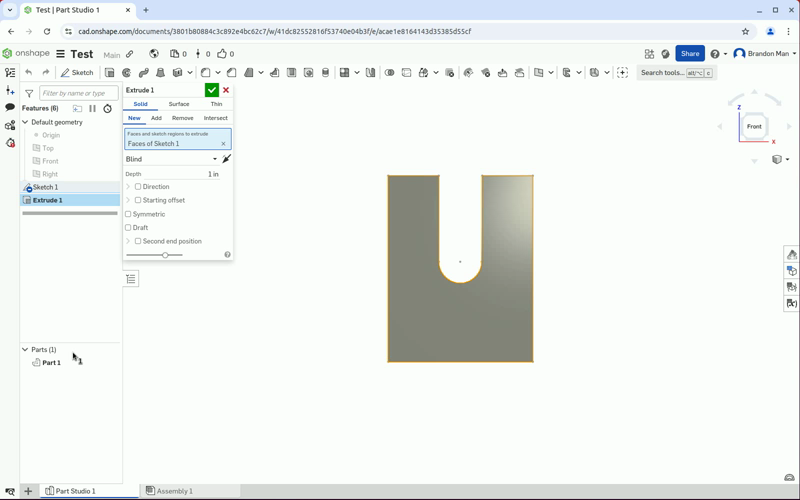
mouse_move(143, 106)
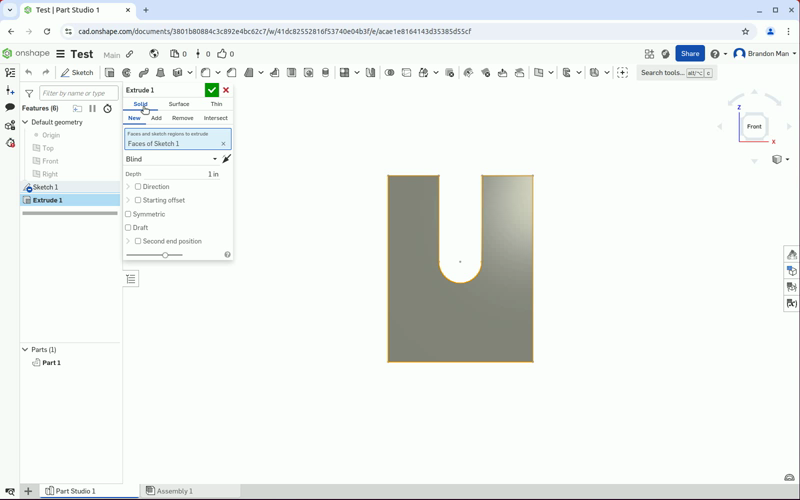
click(143, 106)
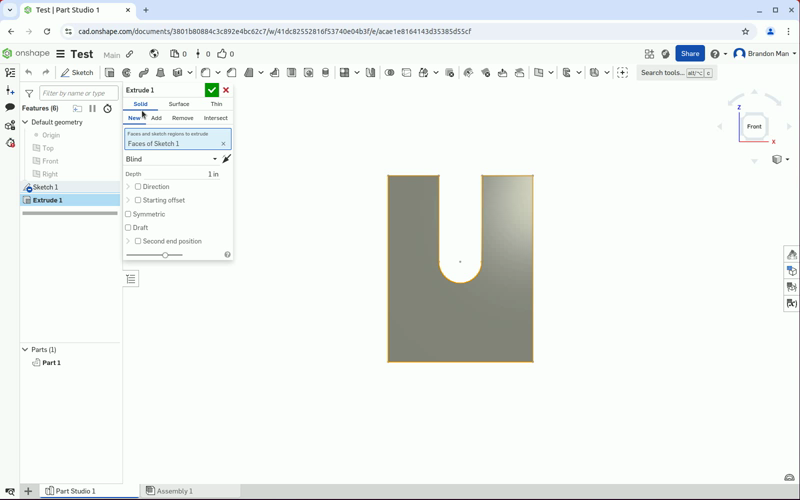
mouse_move(137, 120)
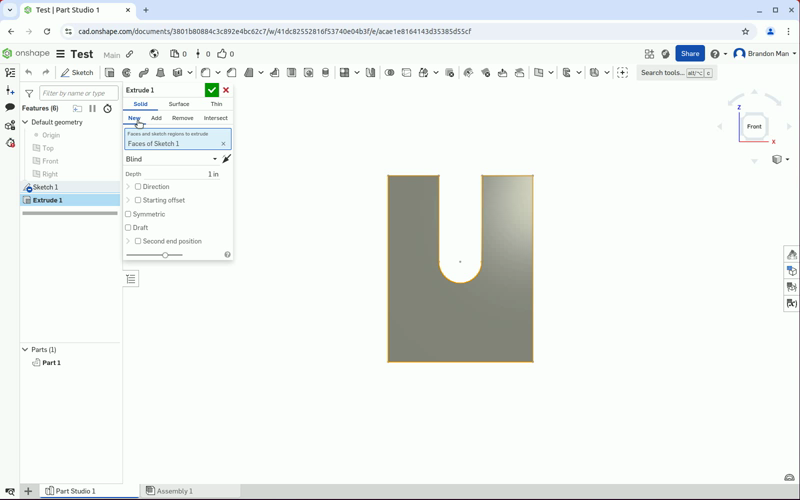
click(137, 120)
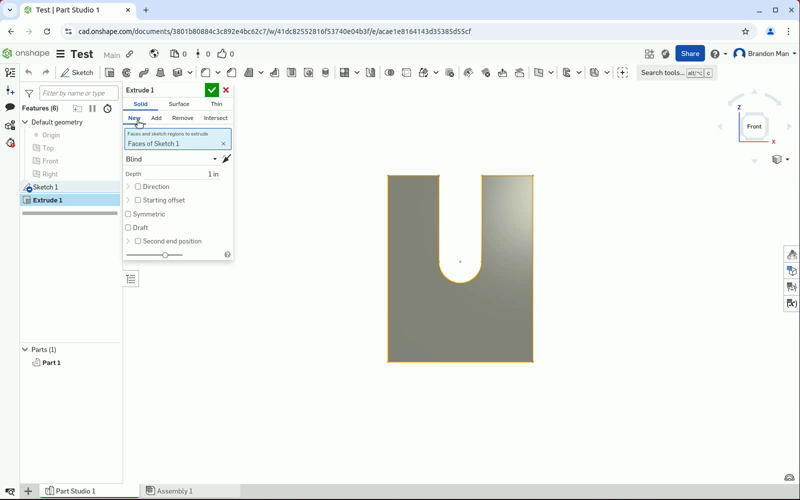
key(tab, 4)
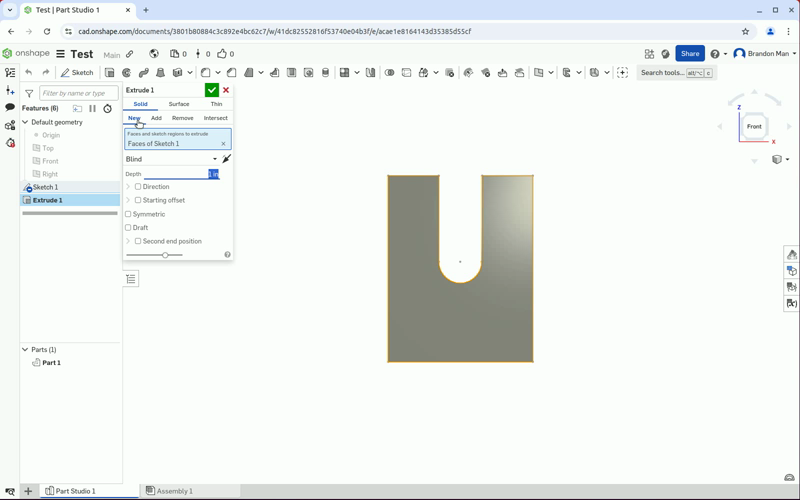
text(5.777)
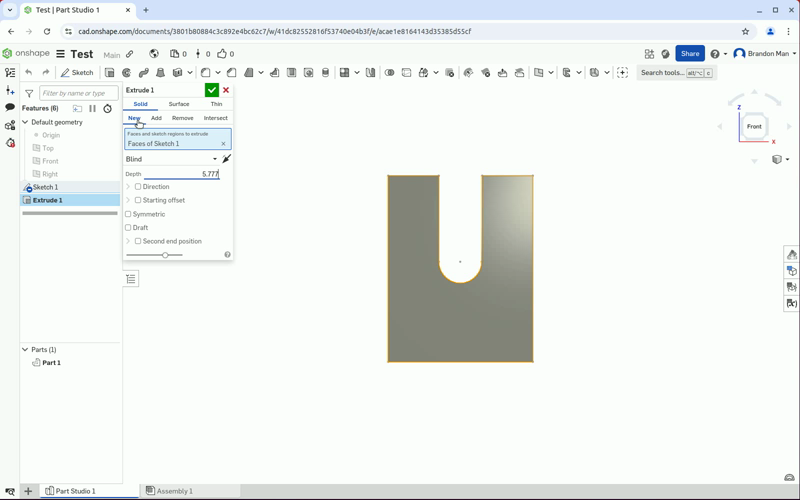
key(enter)
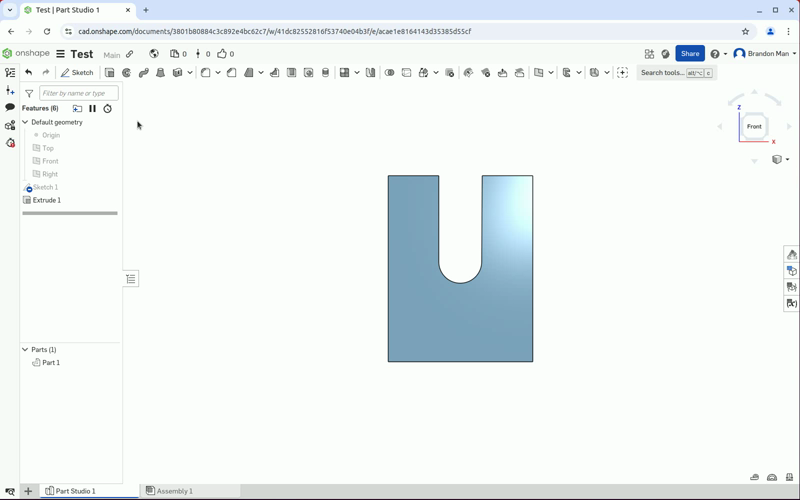
key(shift+h)
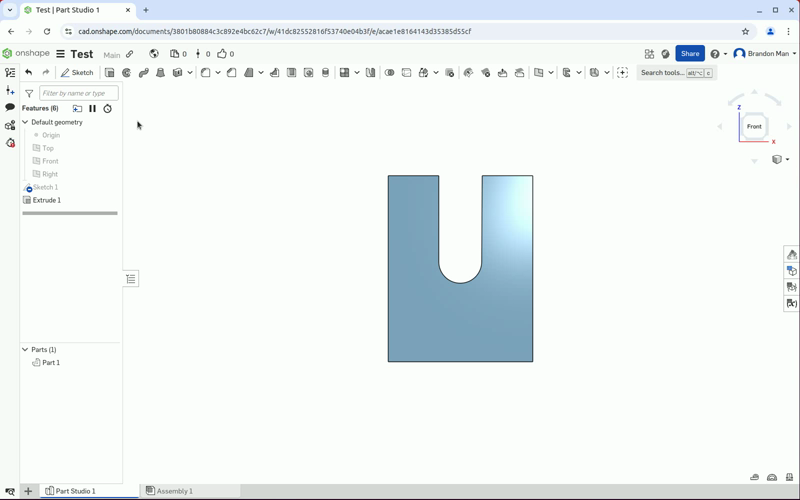
key(shift+h)
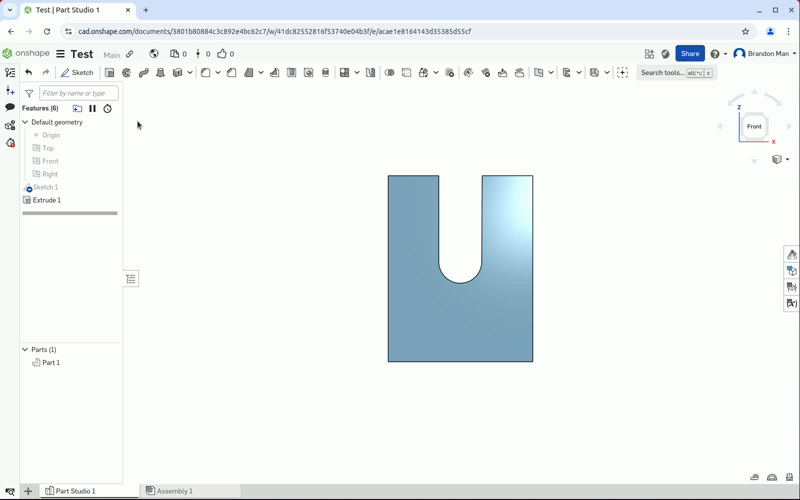
mouse_move(73, 189)
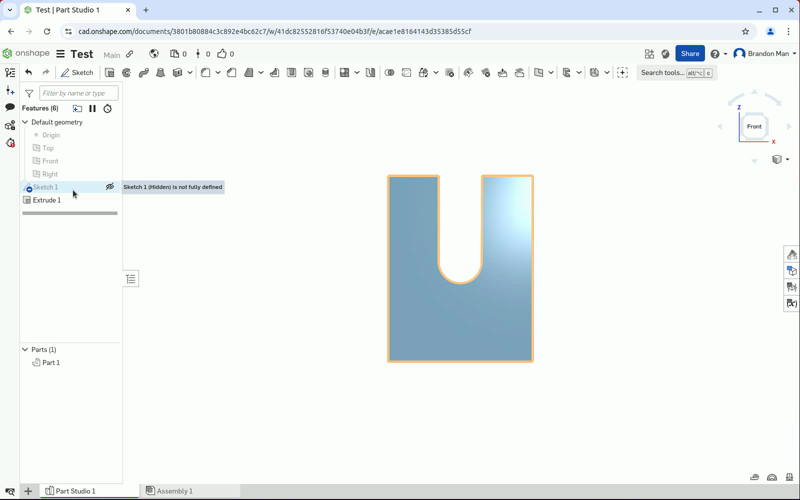
click(73, 189)
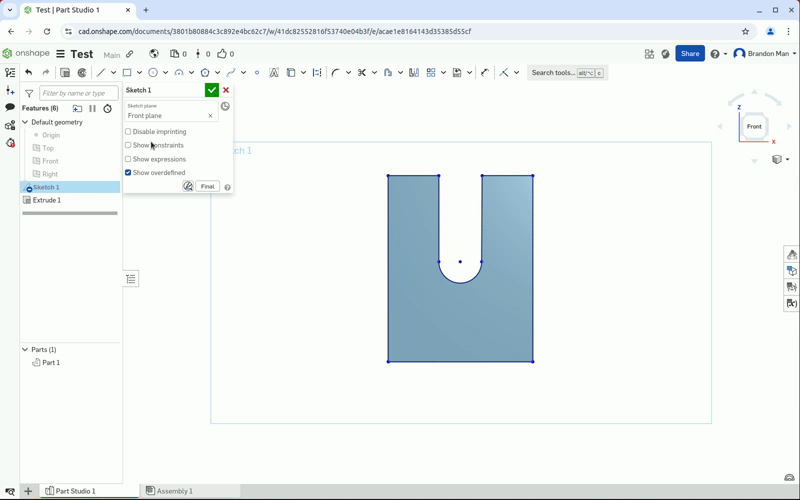
mouse_move(229, 92)
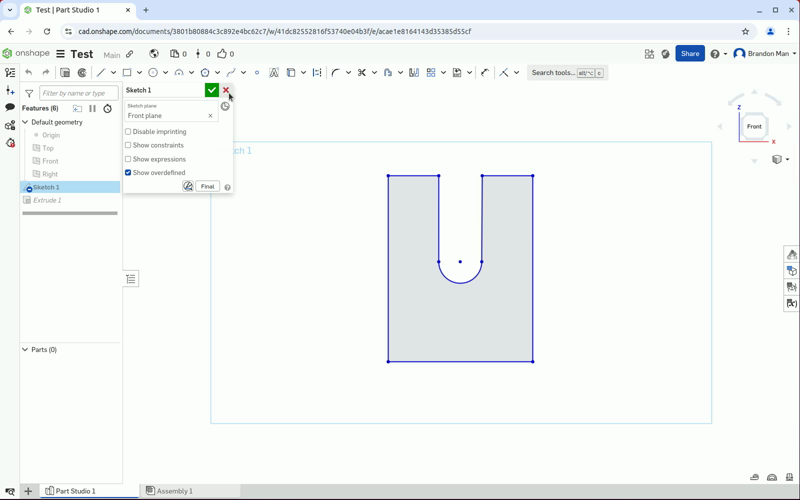
click(229, 92)
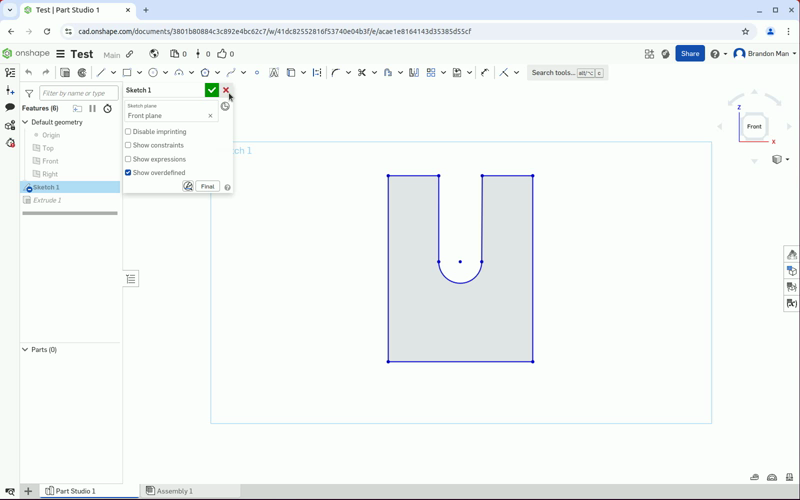
key(shift+s)
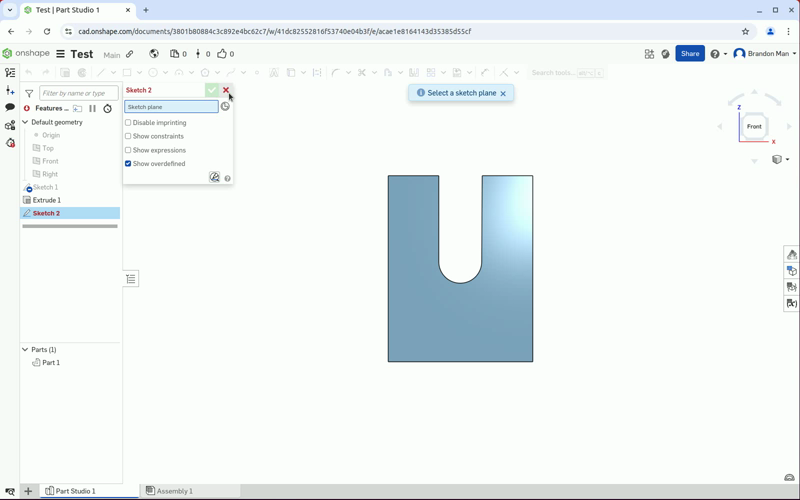
mouse_move(73, 163)
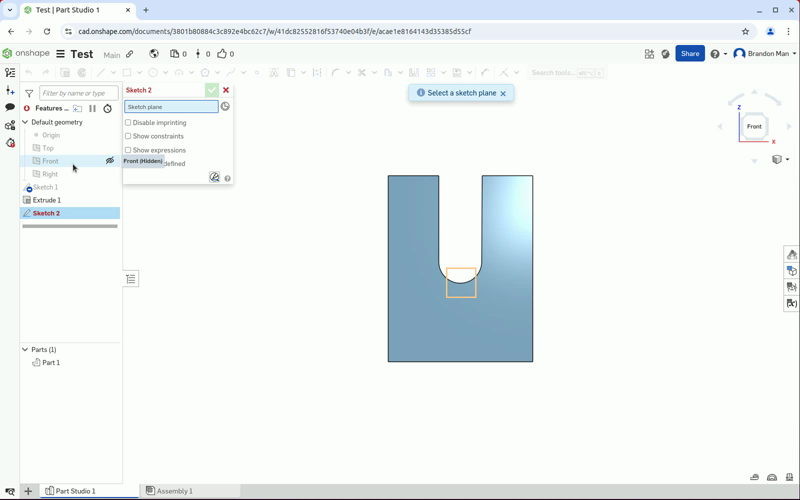
click(73, 163)
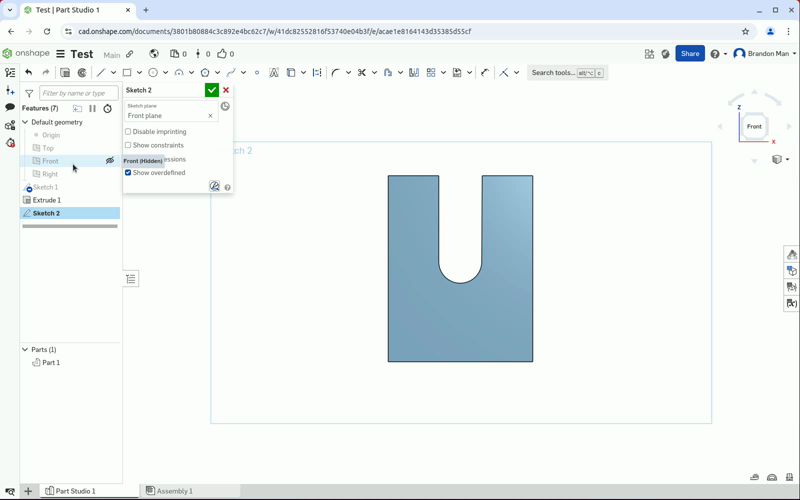
mouse_move(73, 352)
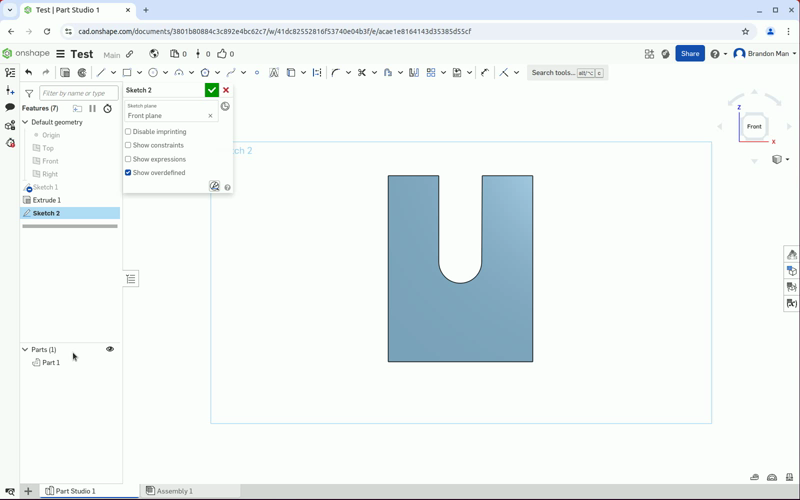
key(y)
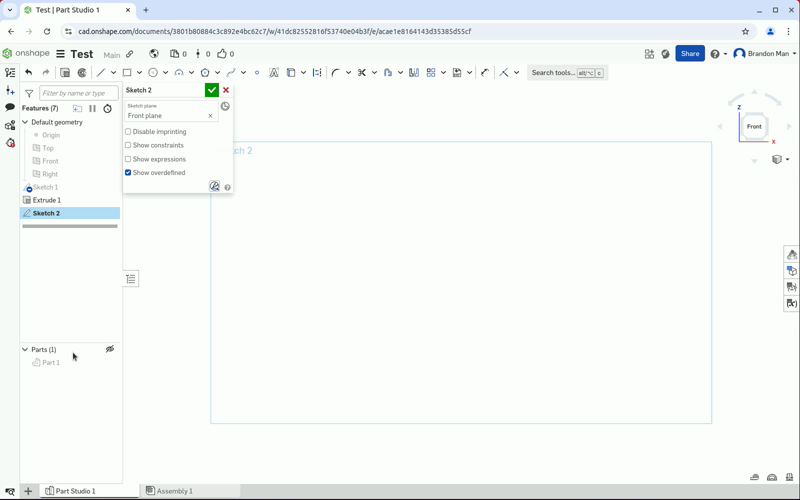
key(l)
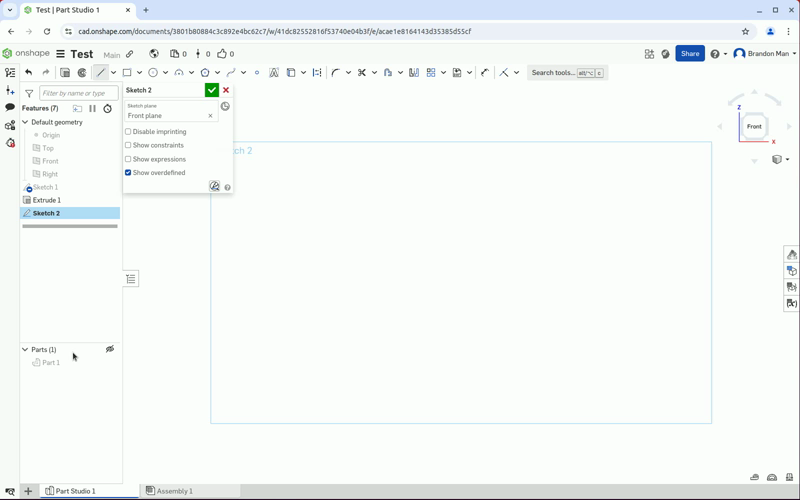
key_down(shift)
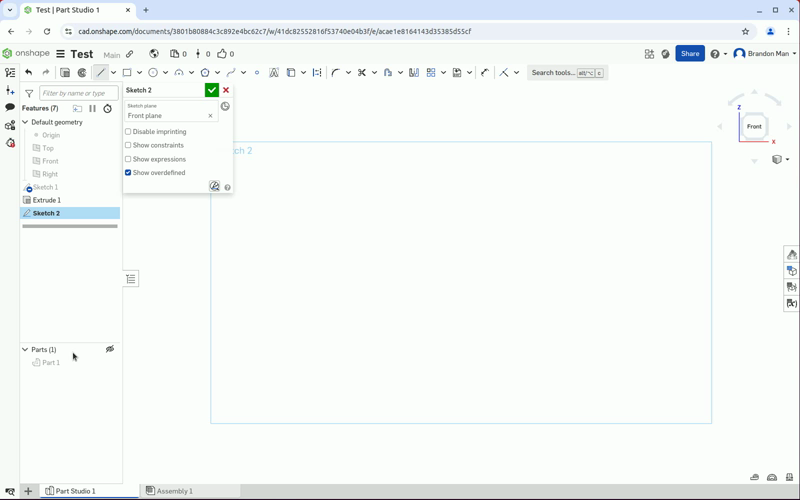
mouse_move(388, 390)
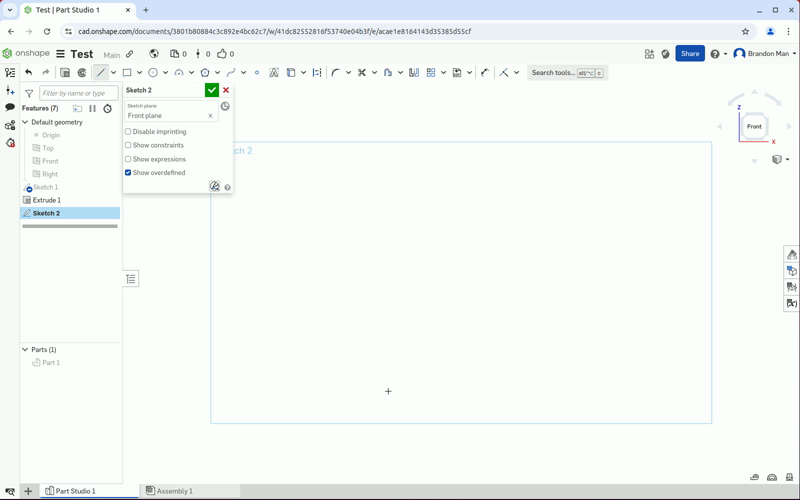
click(388, 390)
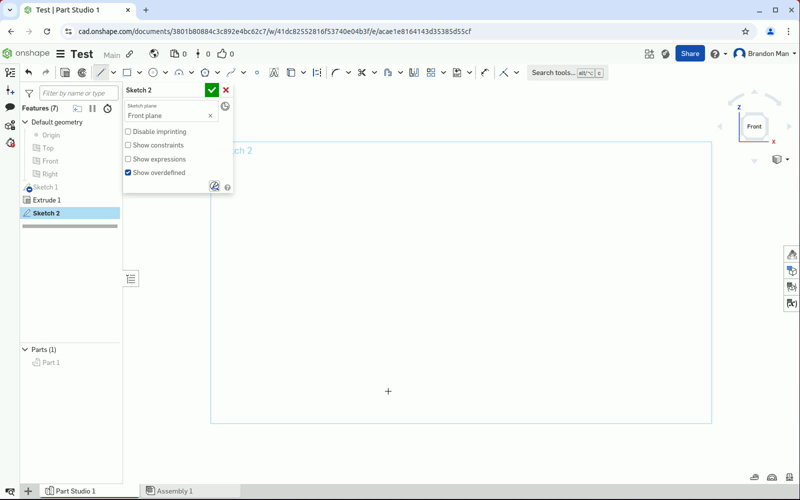
key_up(shift)
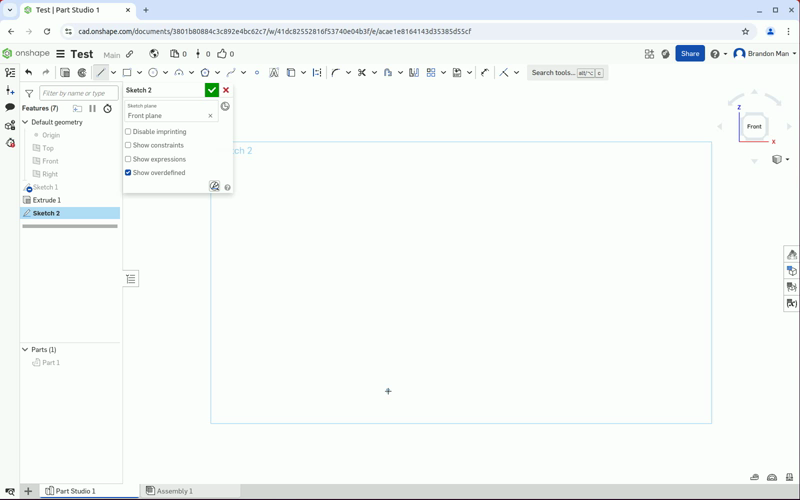
key_down(shift)
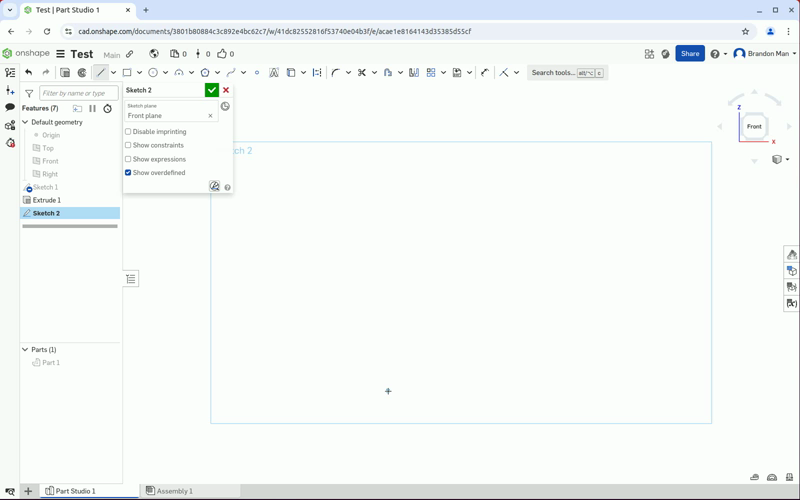
mouse_move(531, 390)
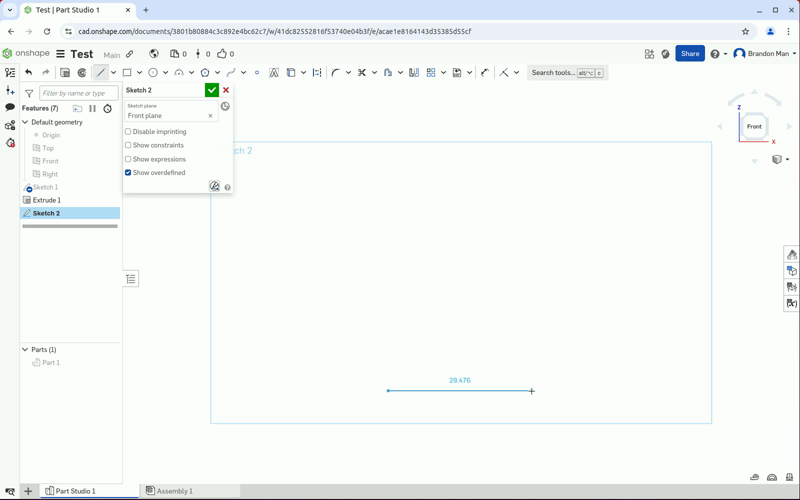
click(531, 390)
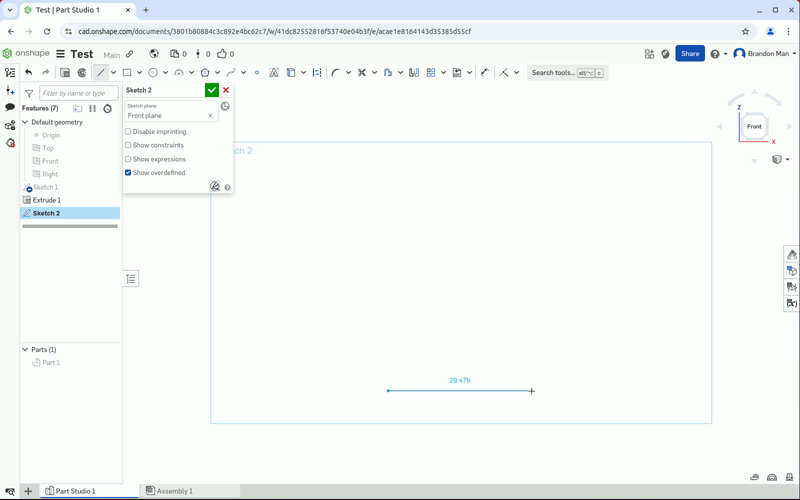
key_up(shift)
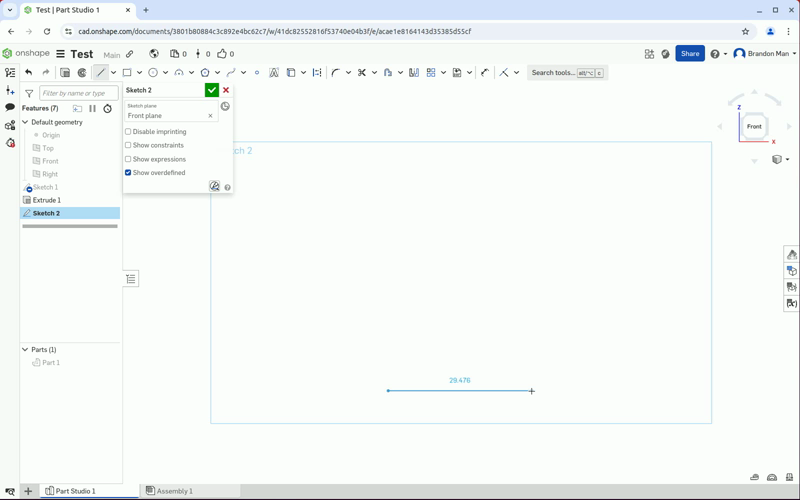
key_down(shift)
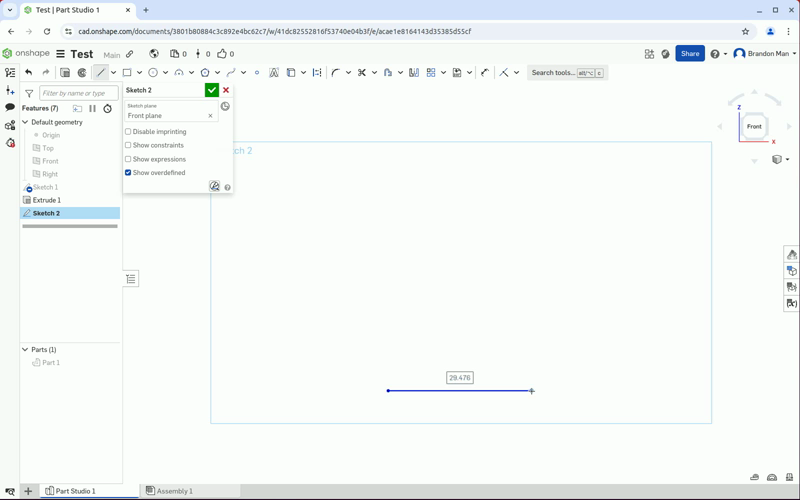
mouse_move(561, 390)
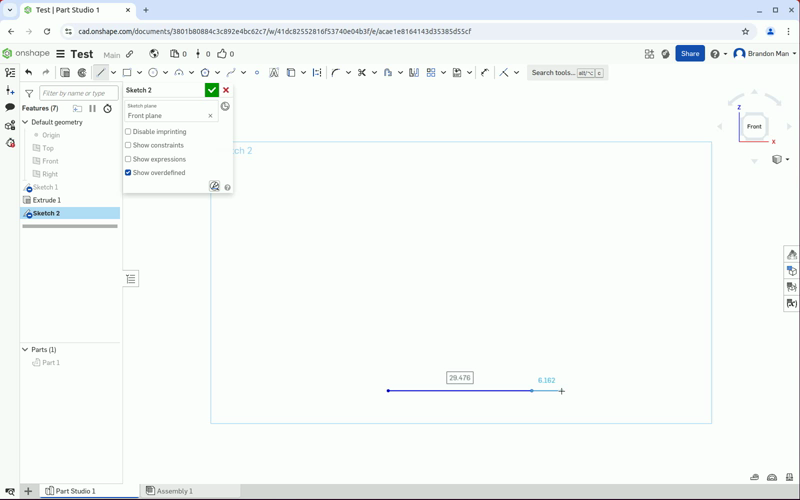
mouse_move(531, 360)
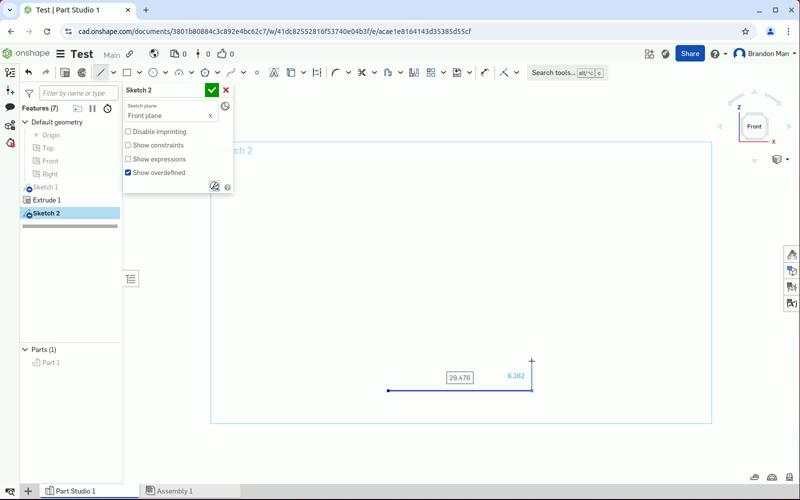
click(531, 360)
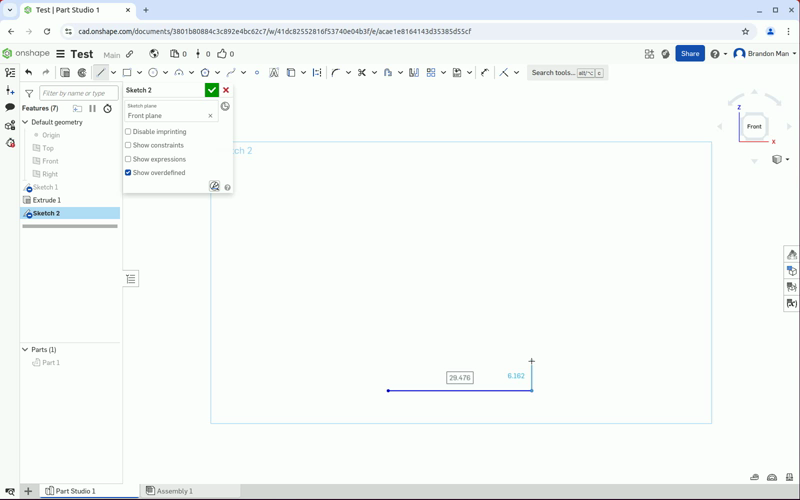
key_up(shift)
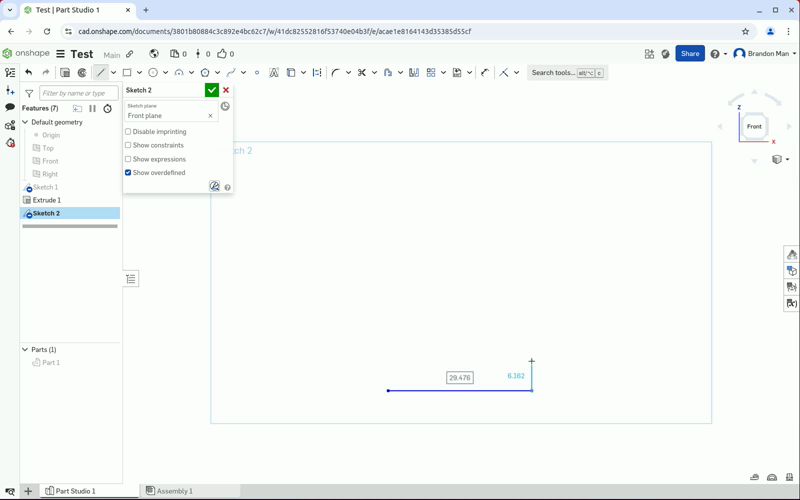
key_down(shift)
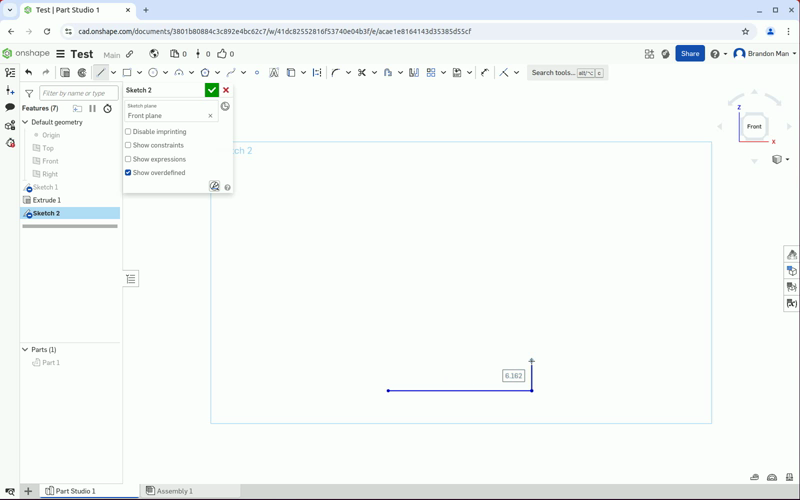
mouse_move(388, 360)
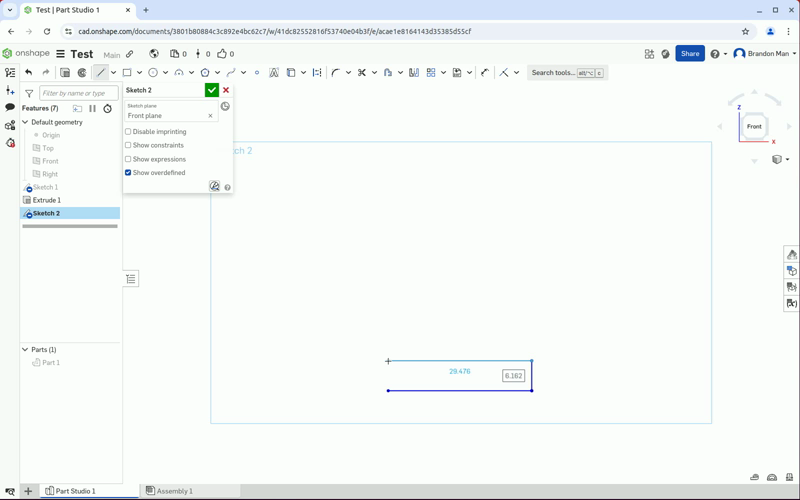
click(388, 360)
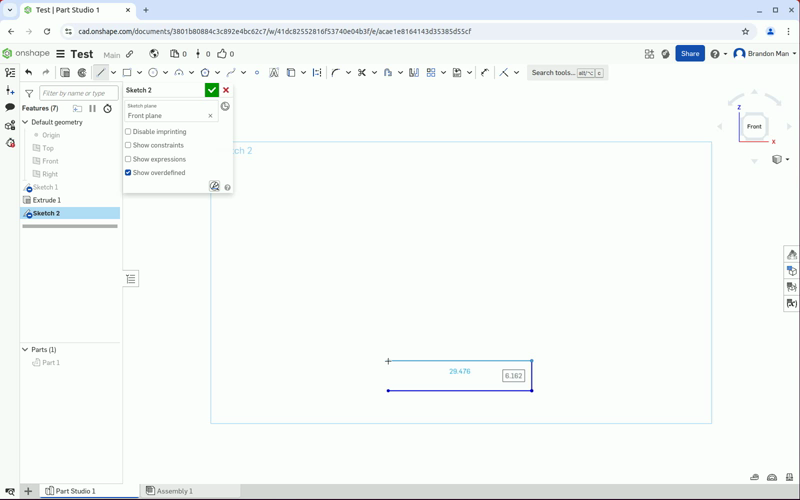
key_up(shift)
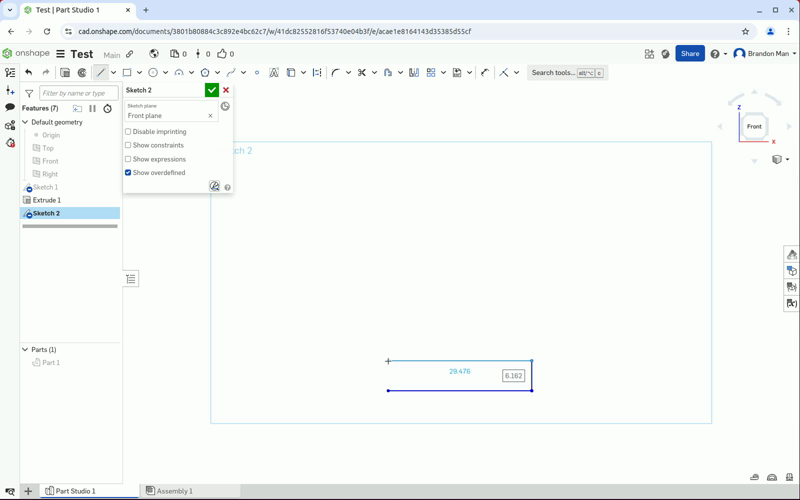
mouse_move(418, 360)
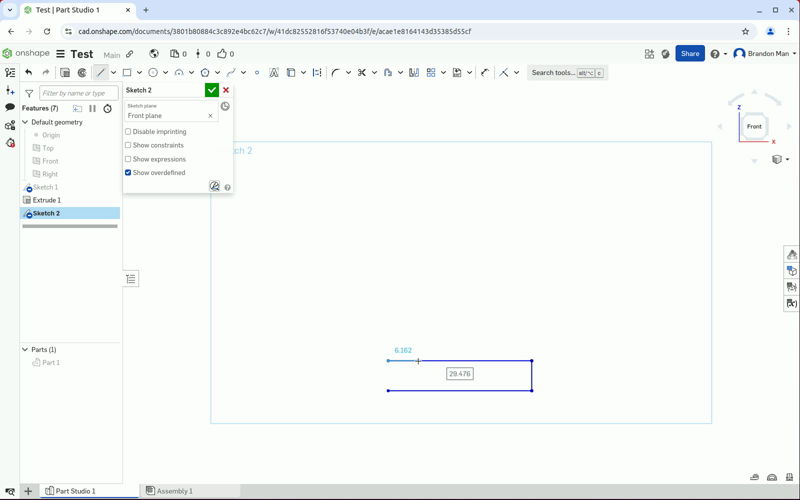
key_down(shift)
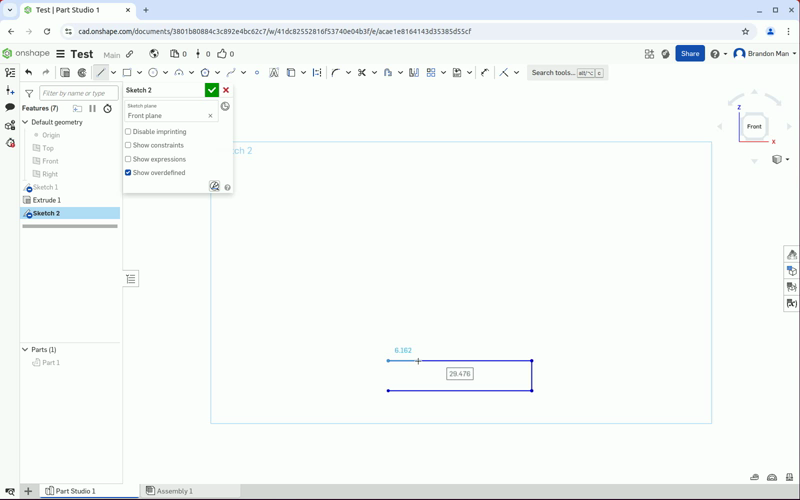
mouse_move(388, 390)
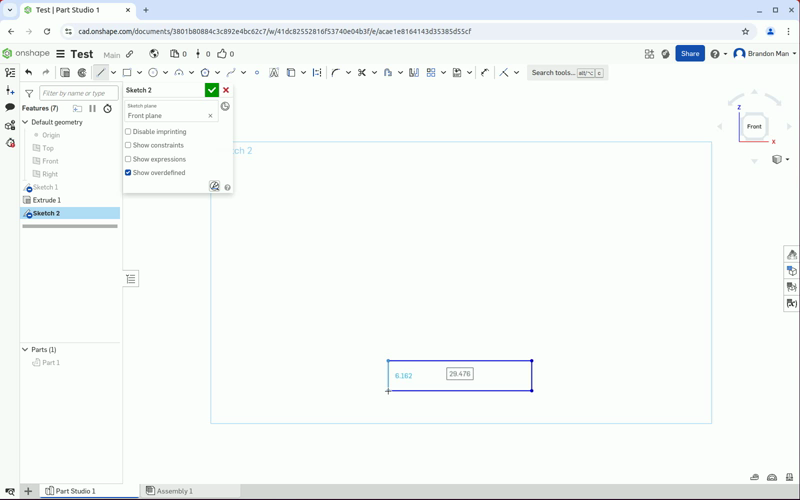
key_up(shift)
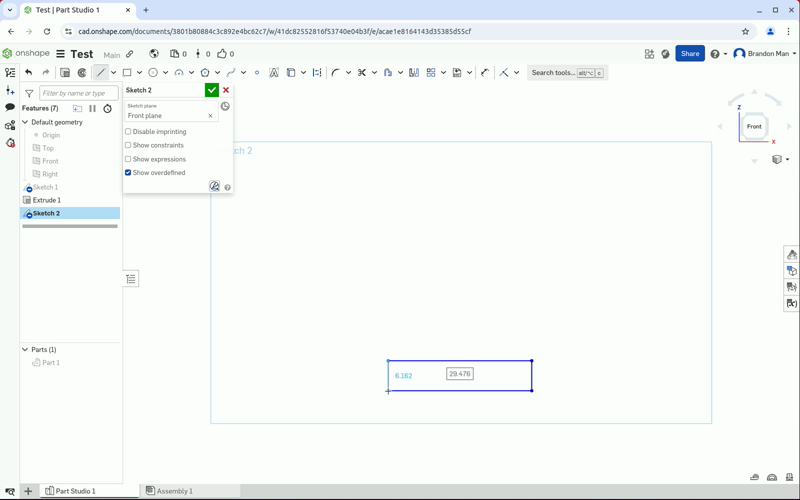
click(388, 390)
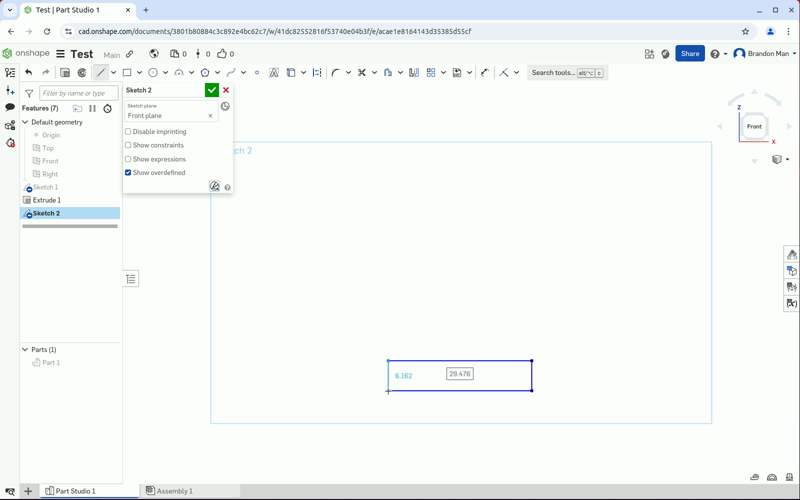
key(esc)
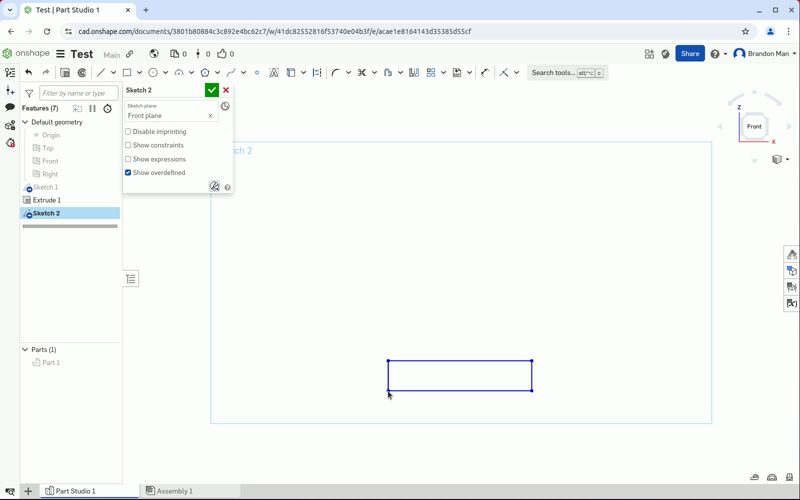
mouse_move(487, 387)
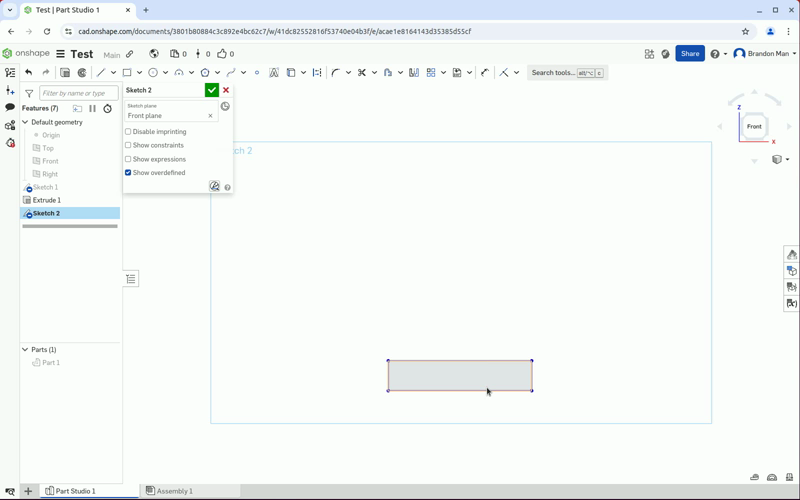
click(487, 387)
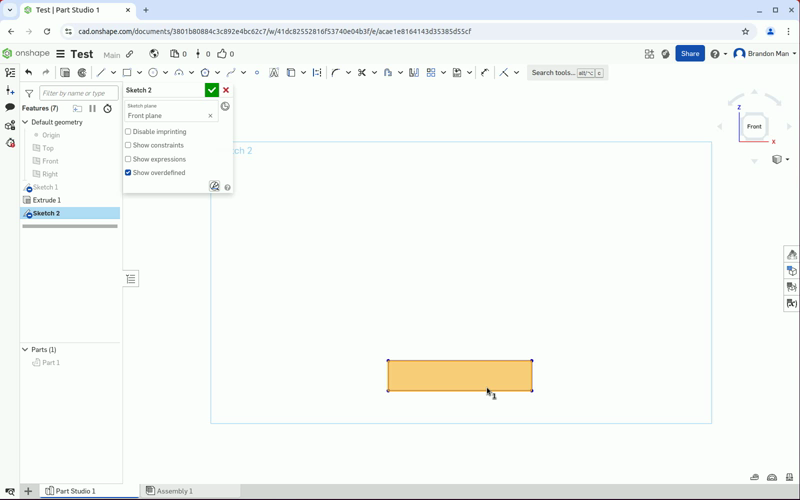
mouse_move(73, 352)
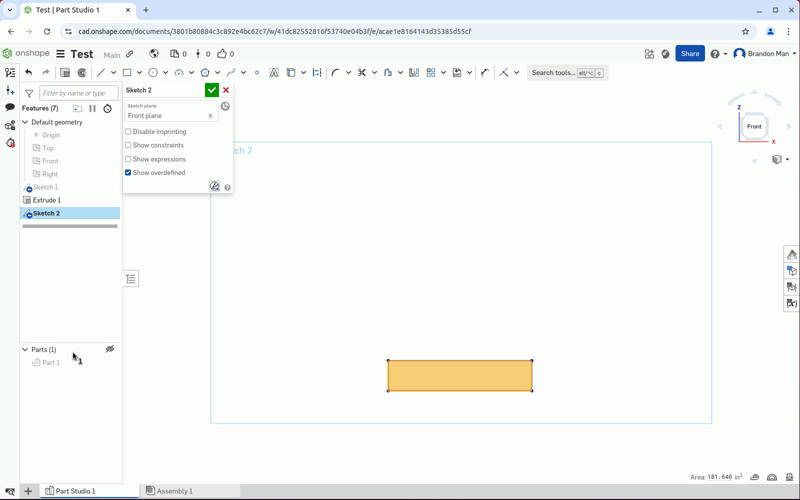
key(shift+y)
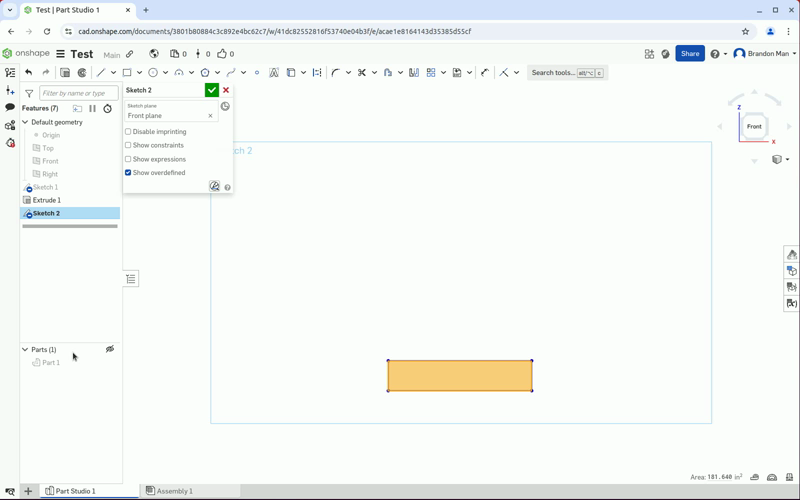
key(shift+e)
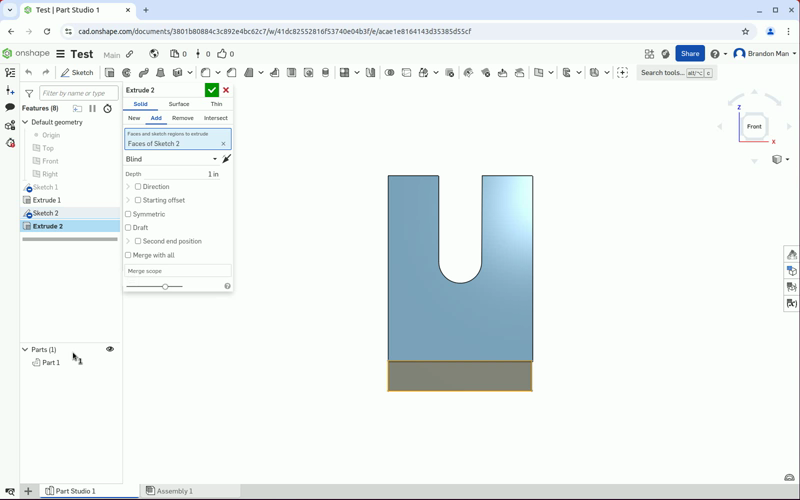
mouse_move(143, 106)
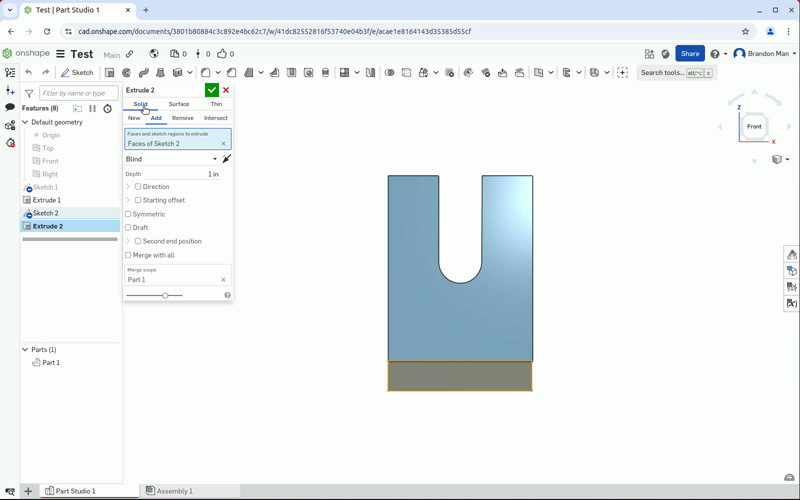
click(143, 106)
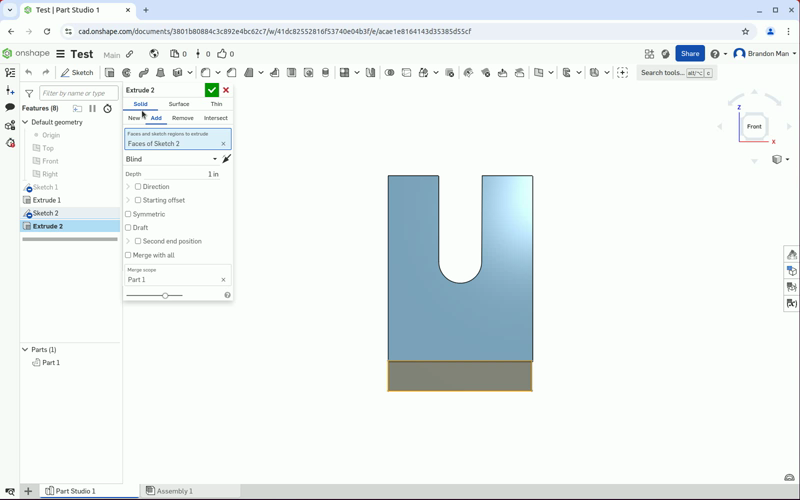
mouse_move(137, 120)
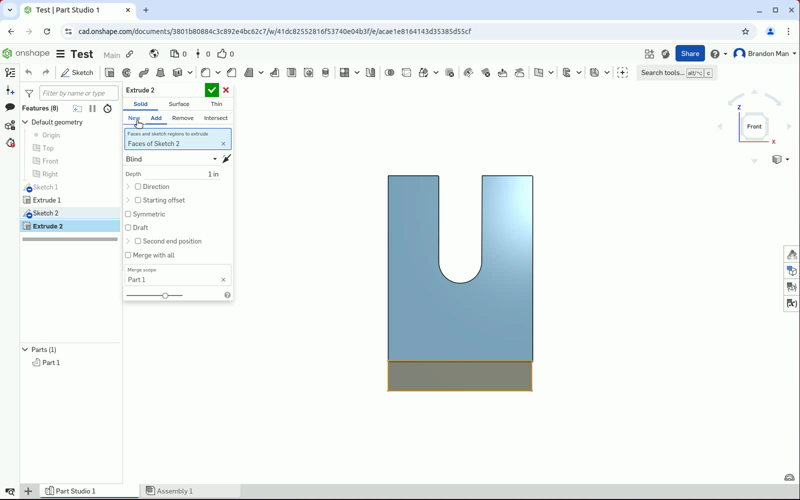
click(137, 120)
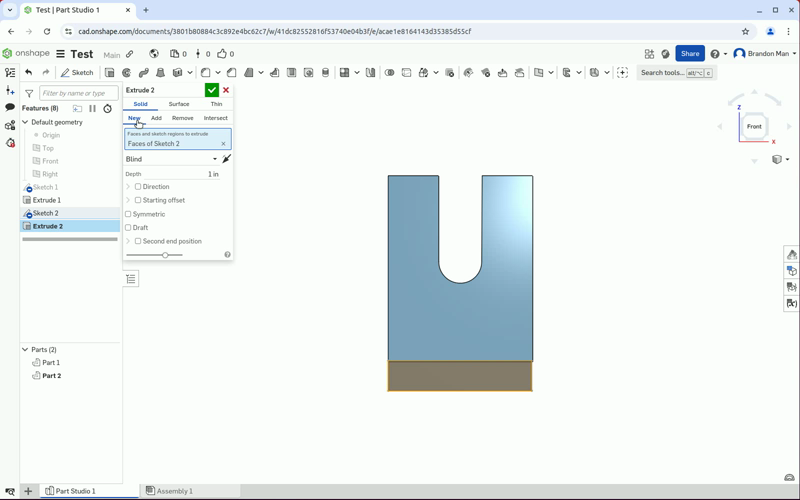
key(tab, 4)
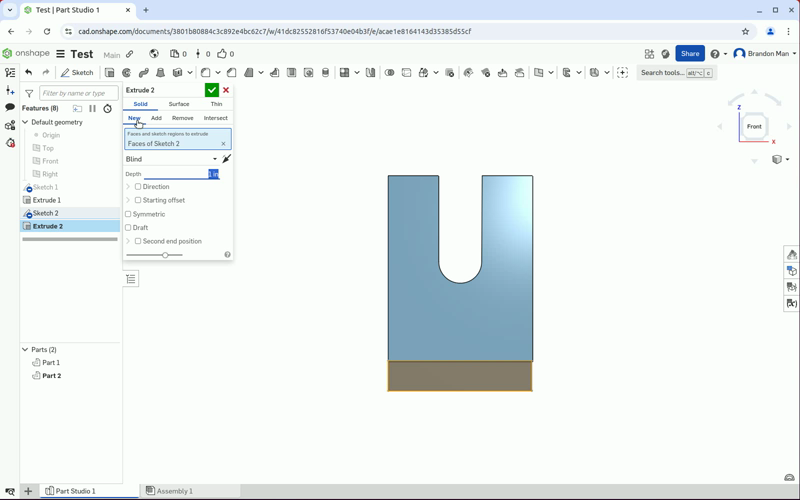
text(25.756)
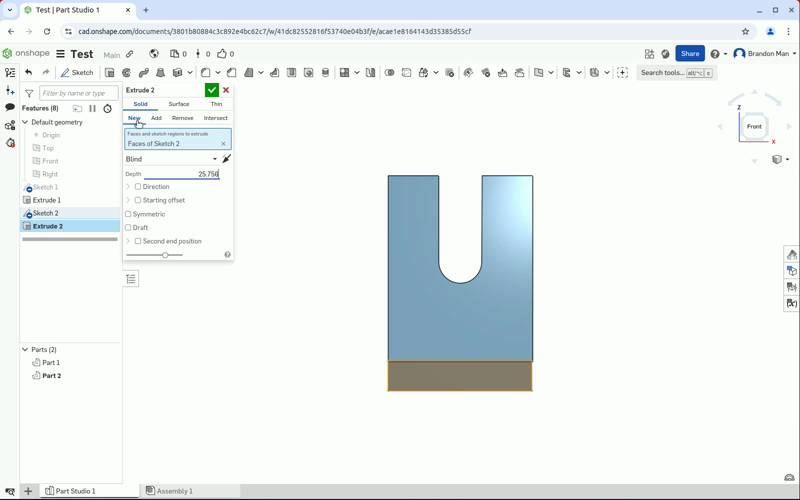
key(enter)
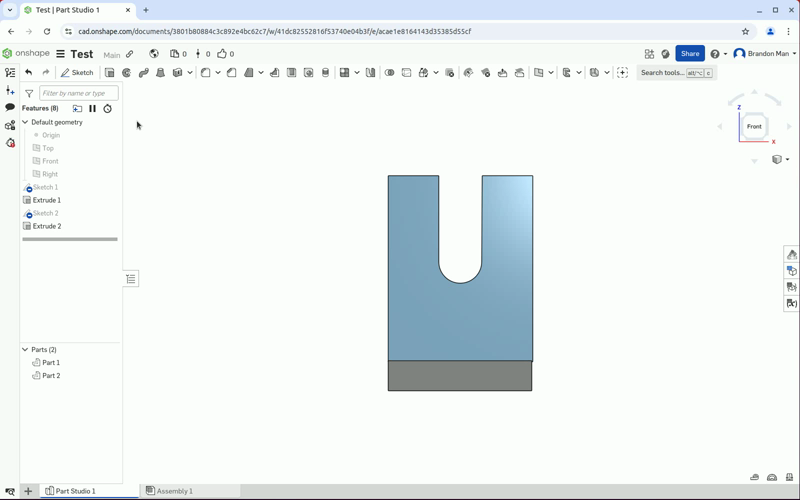
key(shift+h)
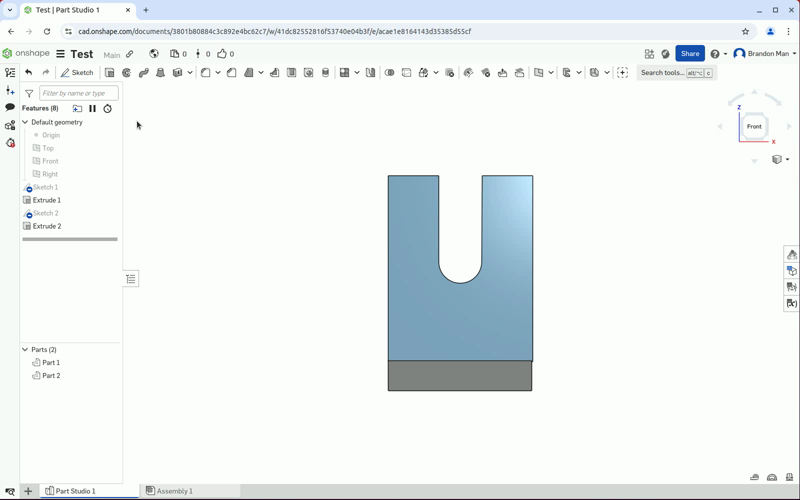
key(shift+h)
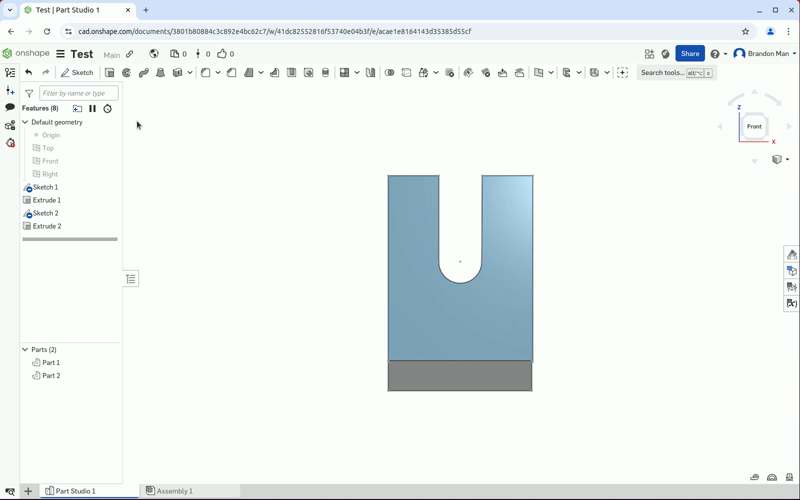
key(shift+7)
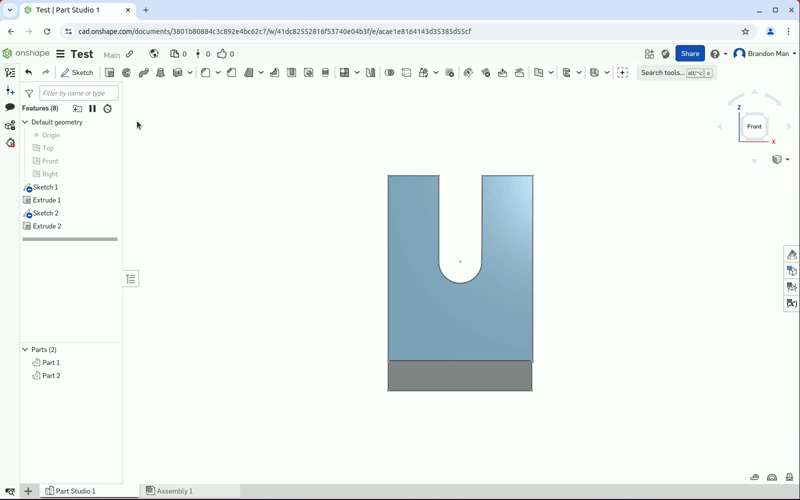
key(left, 2)
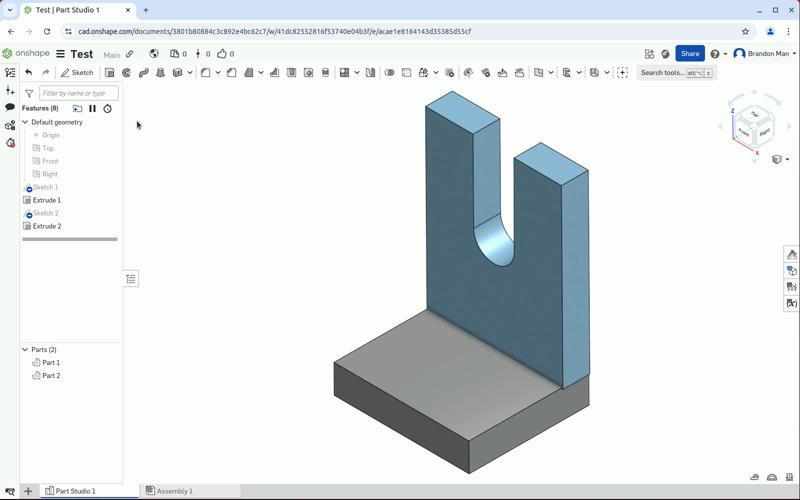
key(down, 2)
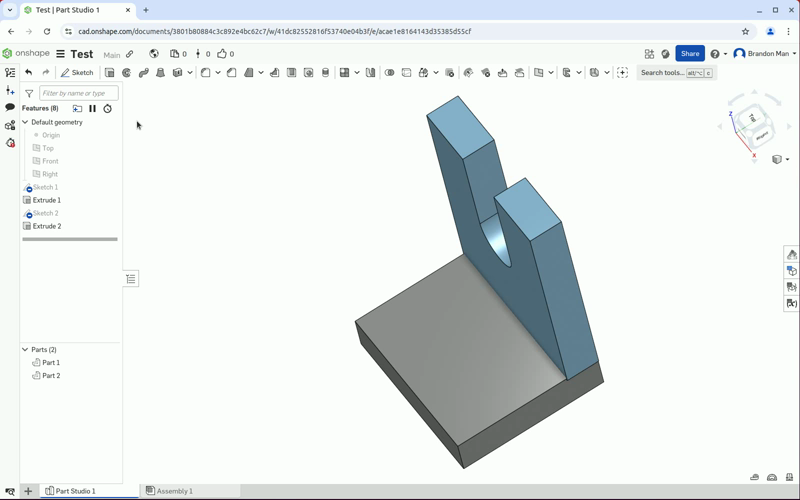
key(up, 2)
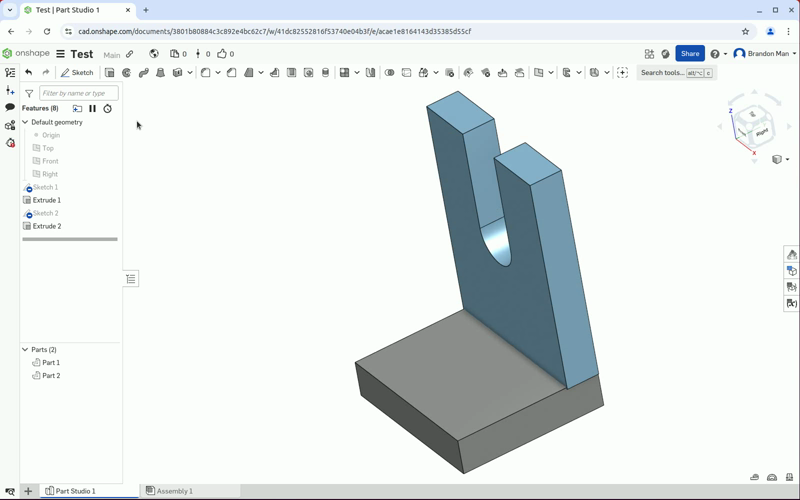
key(right, 2)
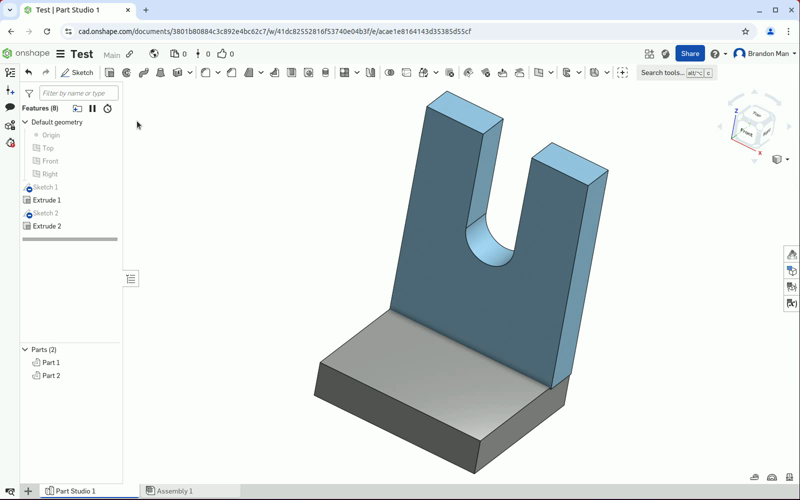
mouse_move(73, 189)
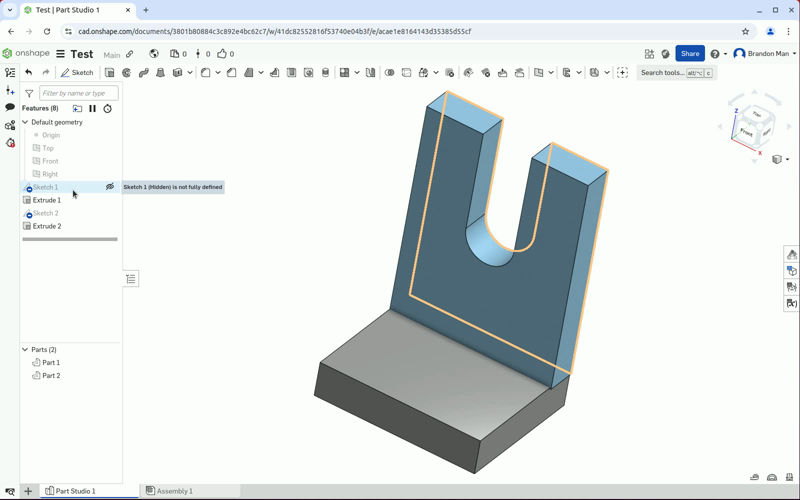
click(73, 189)